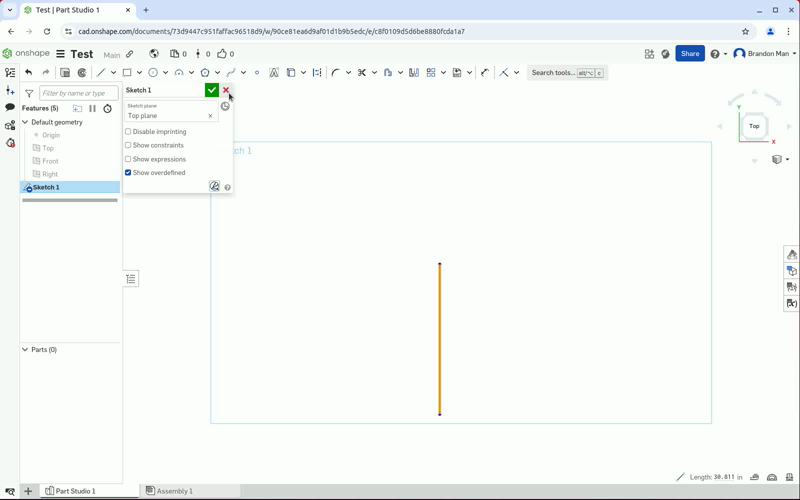
key(shift+h)
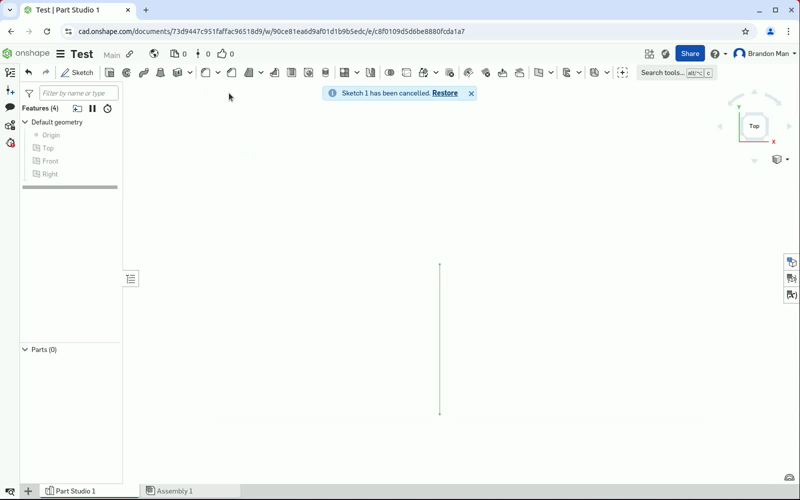
key(shift+s)
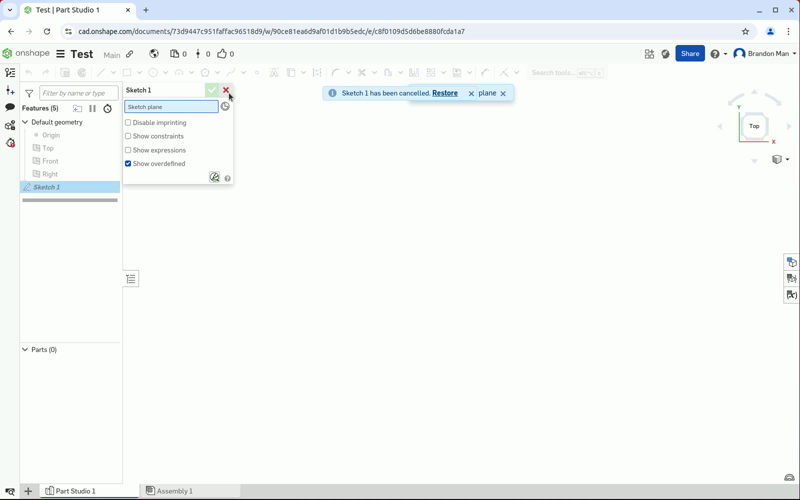
mouse_move(73, 150)
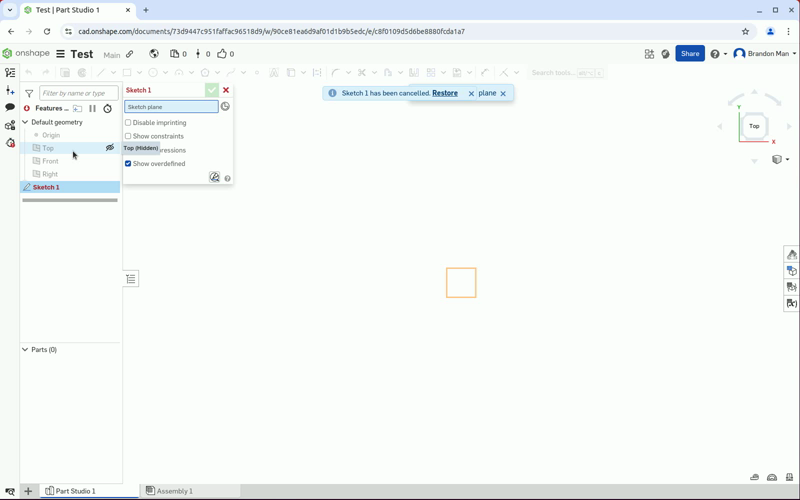
click(73, 150)
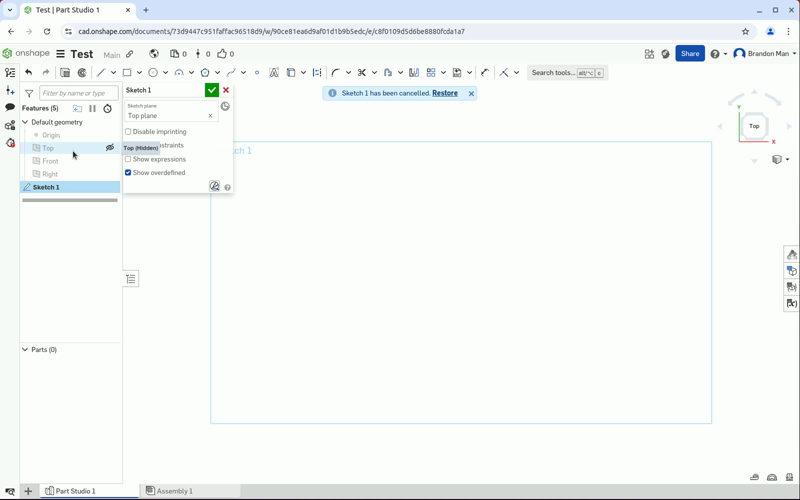
mouse_move(73, 352)
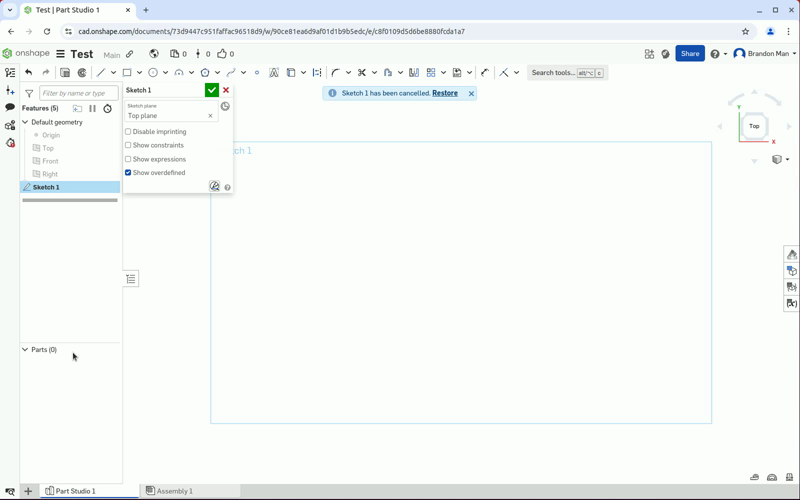
key(y)
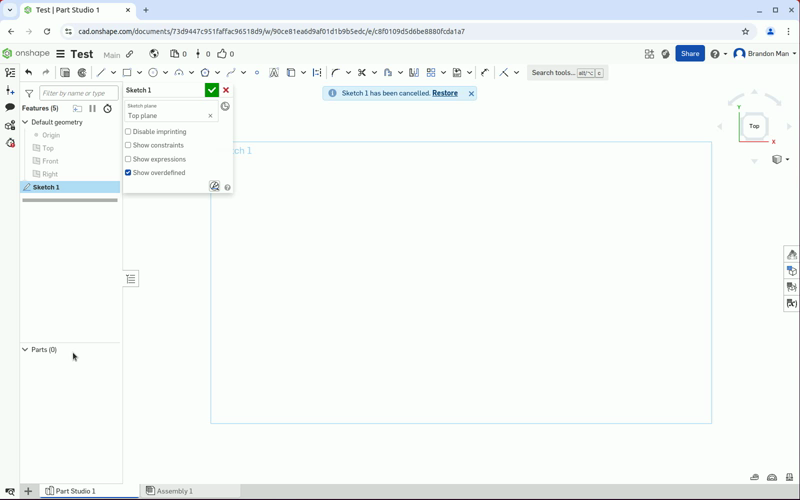
key(l)
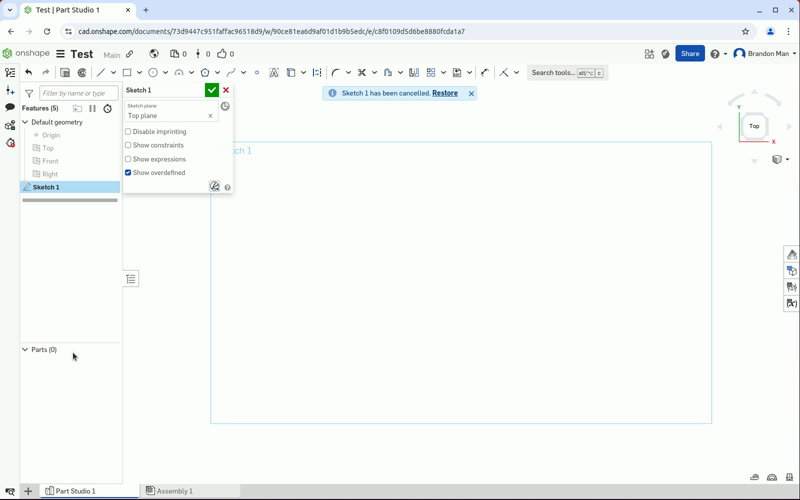
key_down(shift)
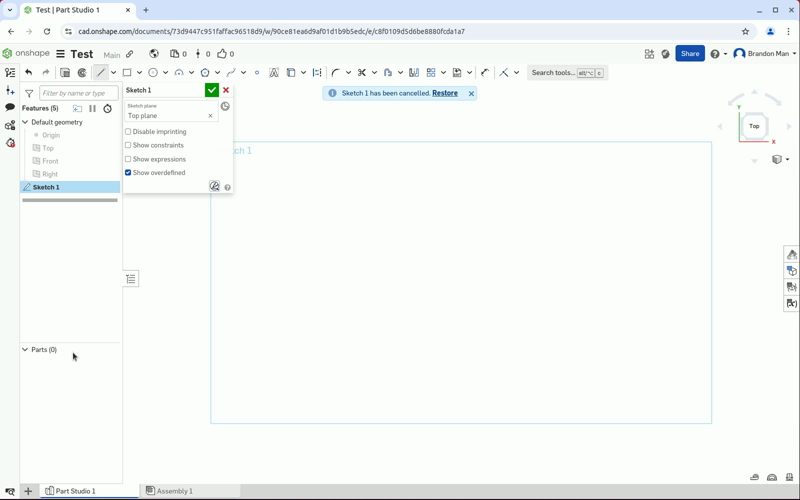
mouse_move(378, 316)
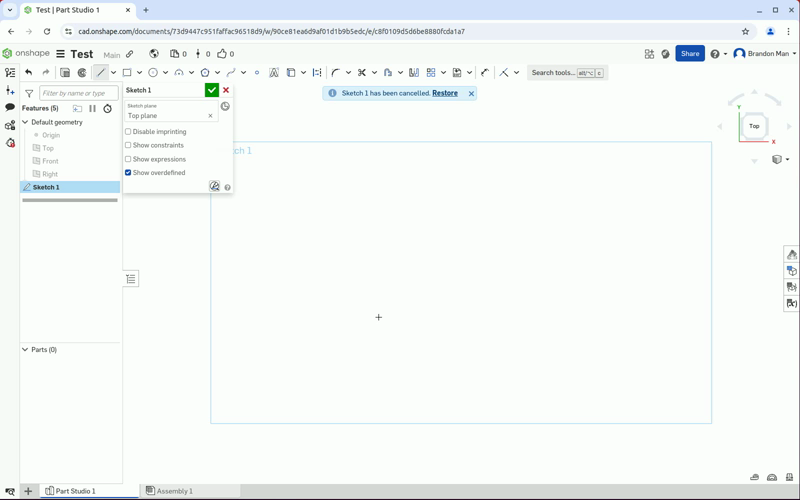
click(378, 316)
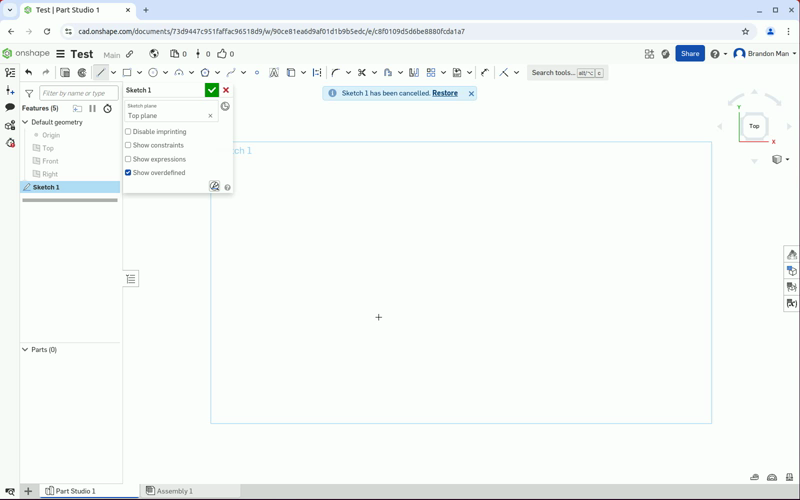
key_up(shift)
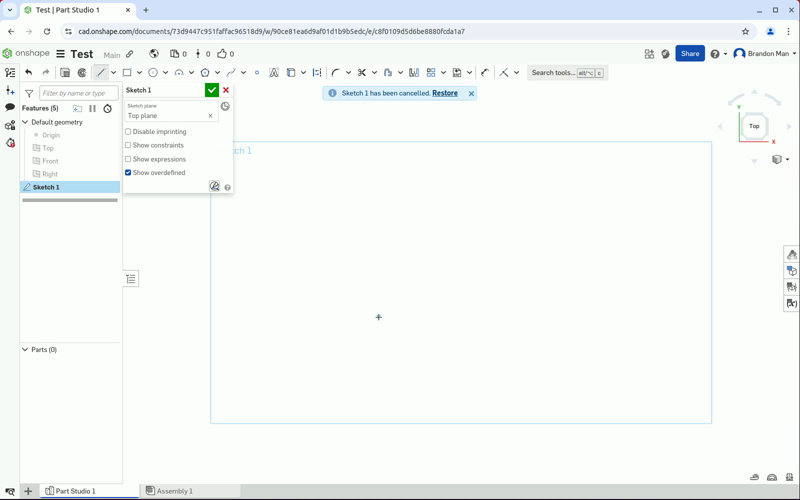
key_down(shift)
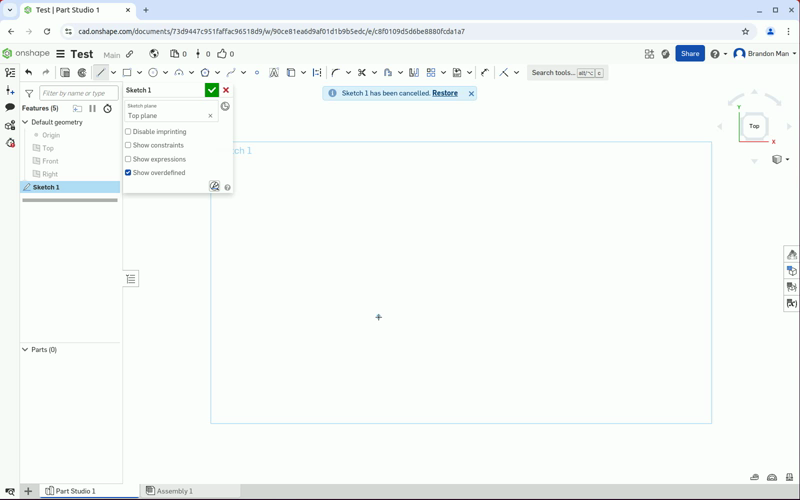
mouse_move(506, 316)
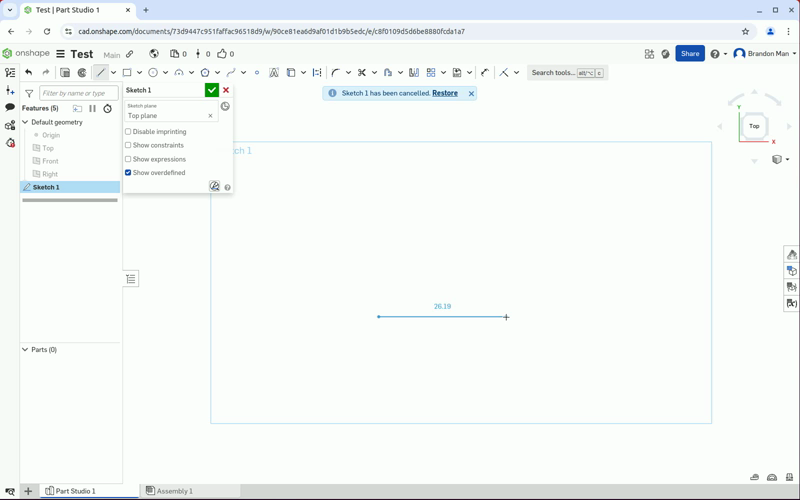
click(506, 316)
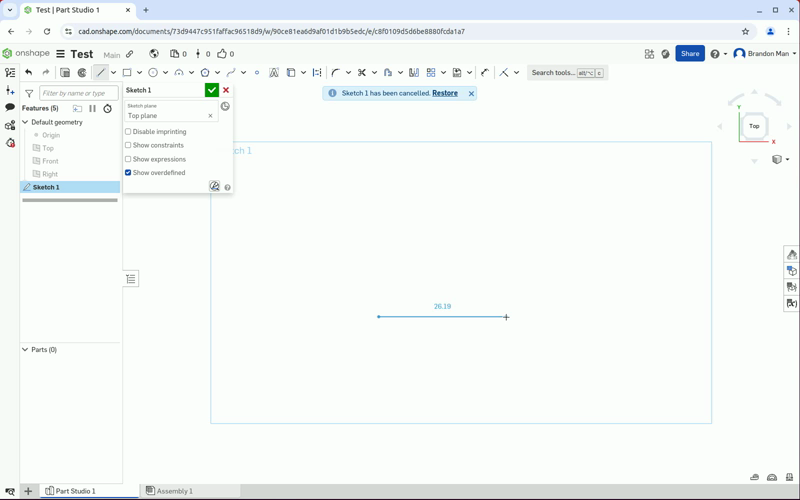
key_up(shift)
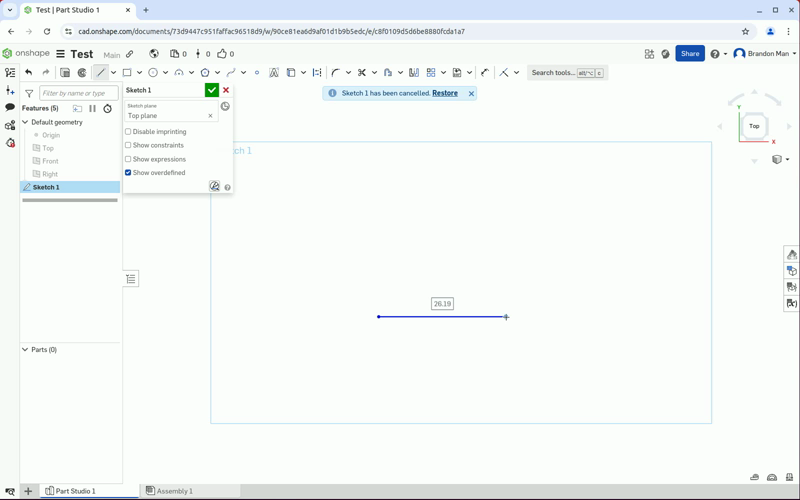
key_down(shift)
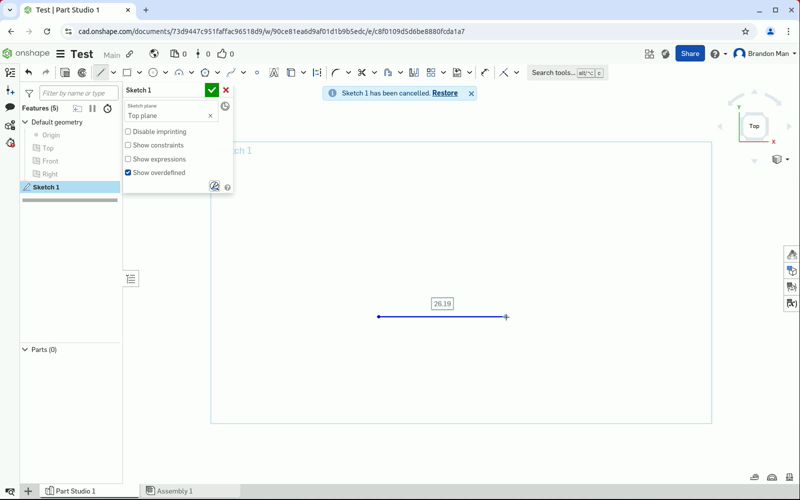
mouse_move(506, 232)
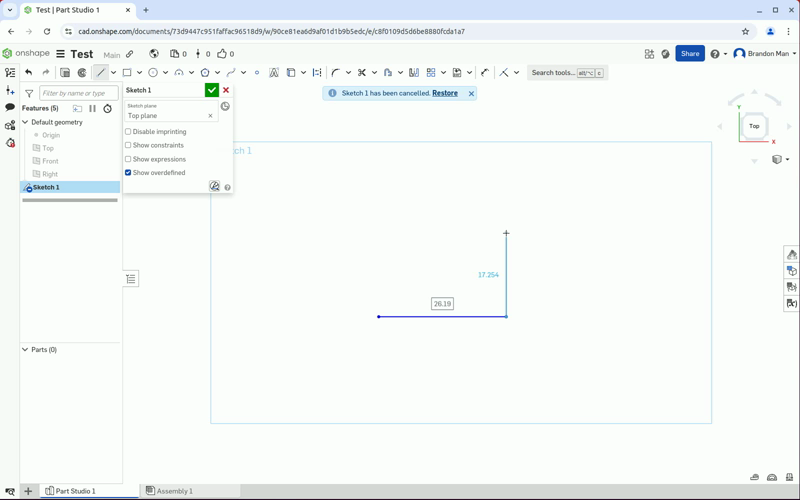
click(506, 232)
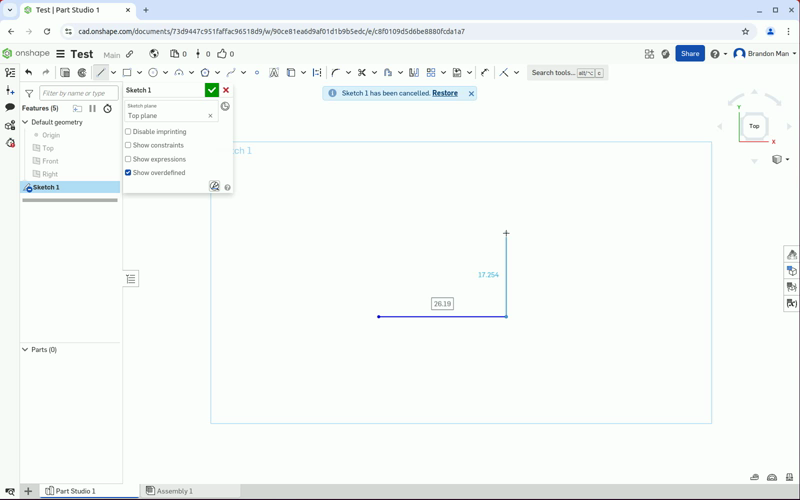
key_up(shift)
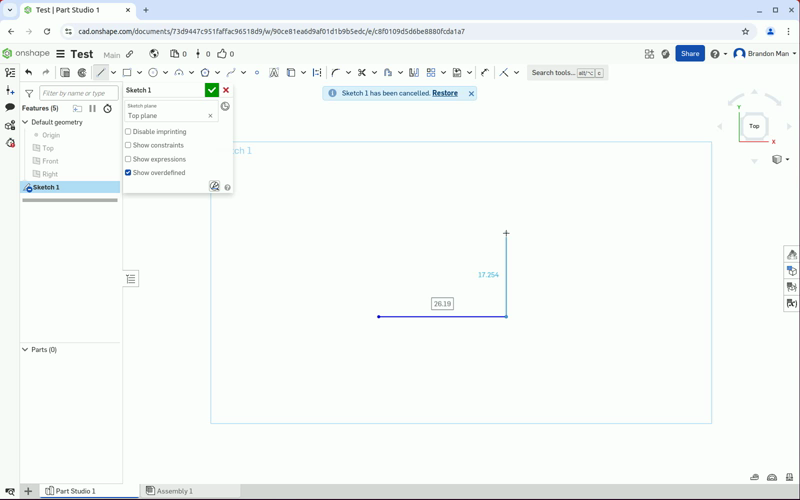
key_down(shift)
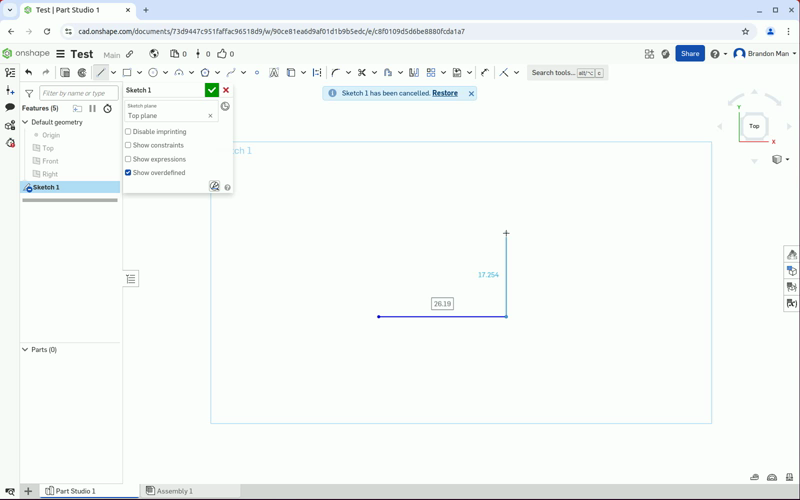
mouse_move(378, 232)
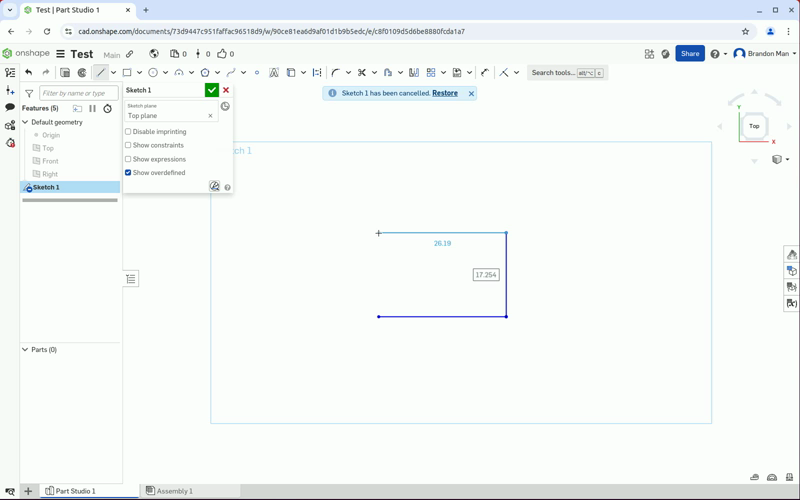
click(378, 232)
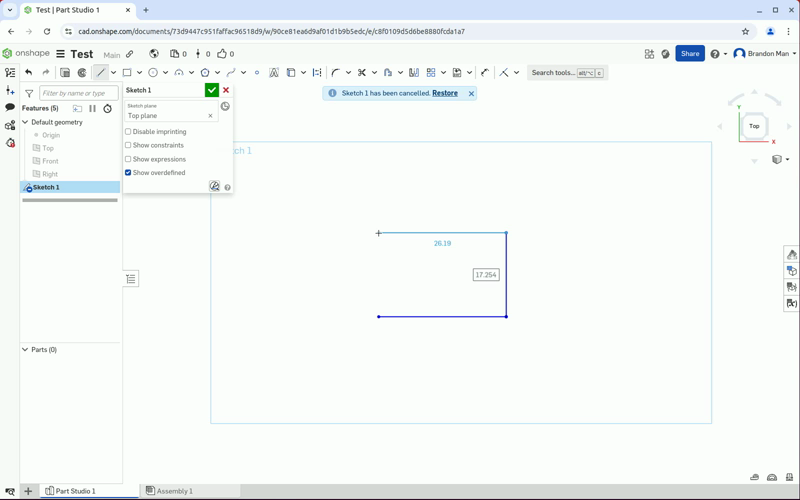
key_up(shift)
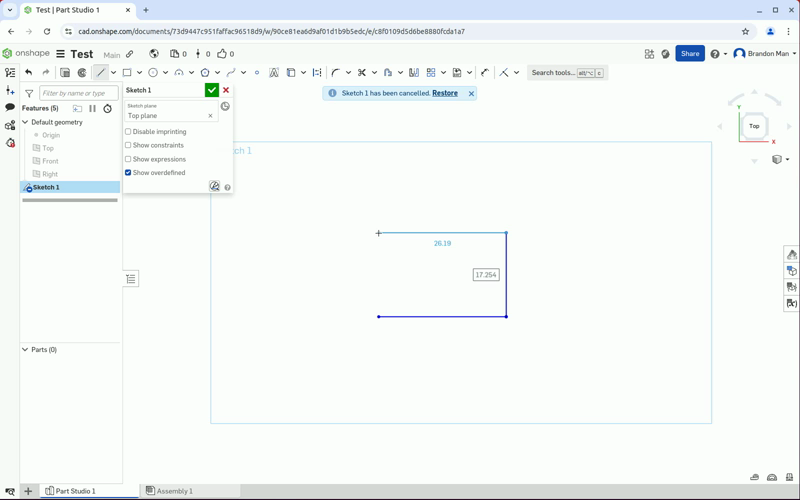
key_down(shift)
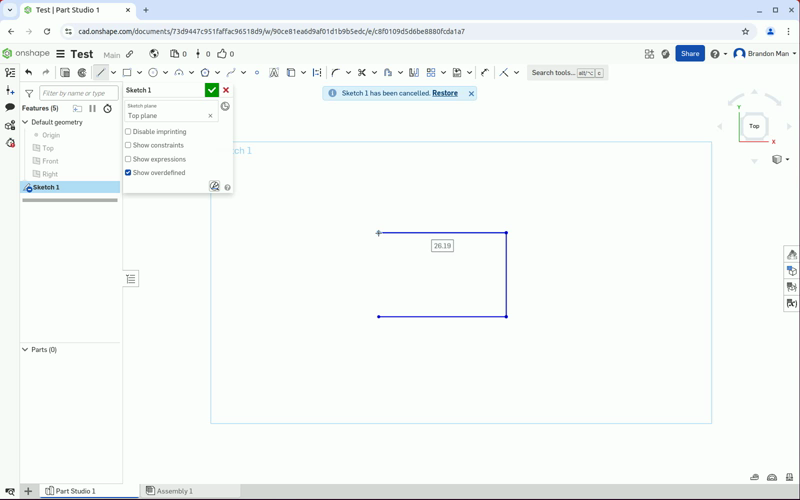
mouse_move(378, 316)
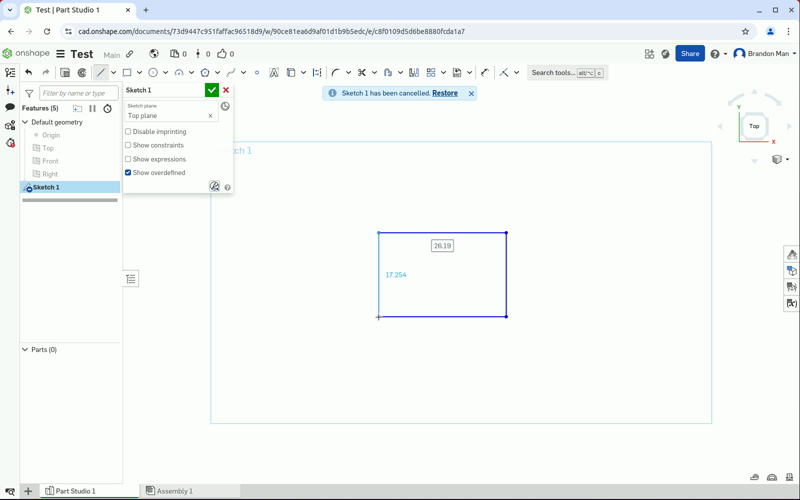
key_up(shift)
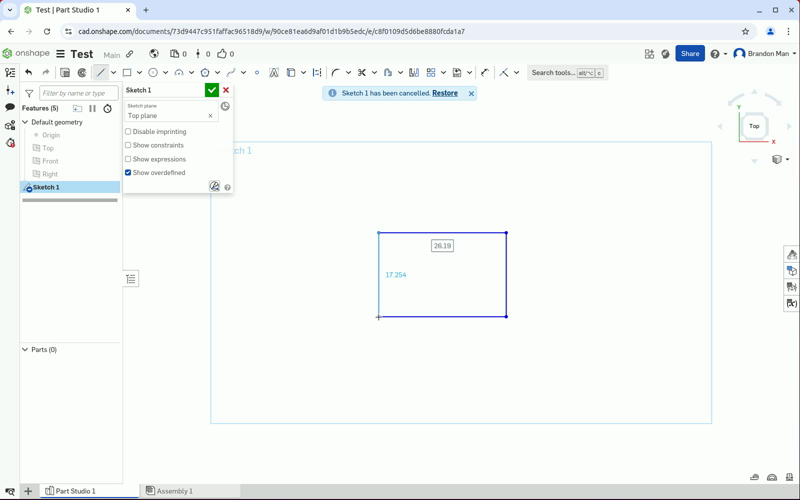
click(378, 316)
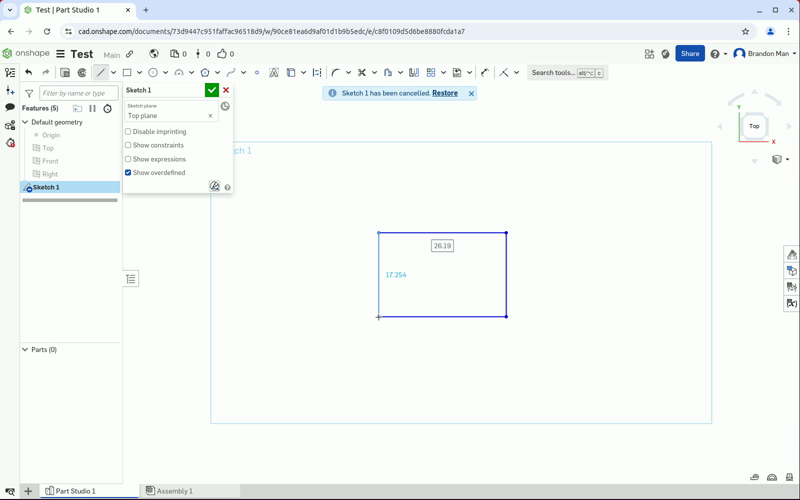
key(esc)
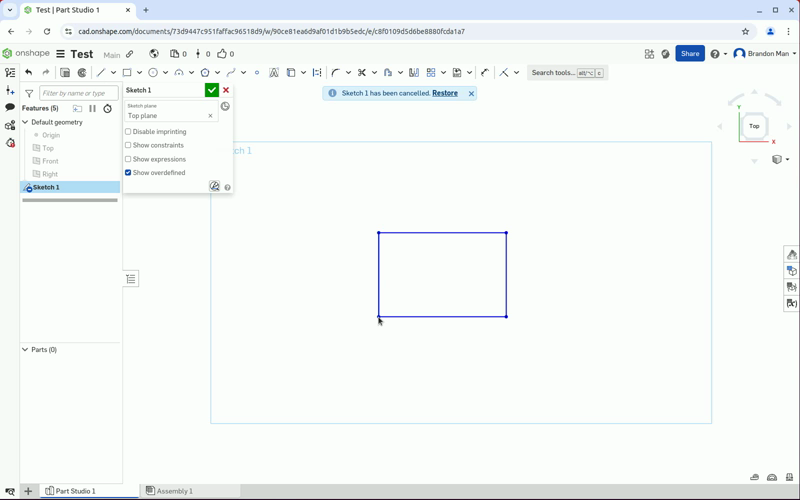
mouse_move(485, 276)
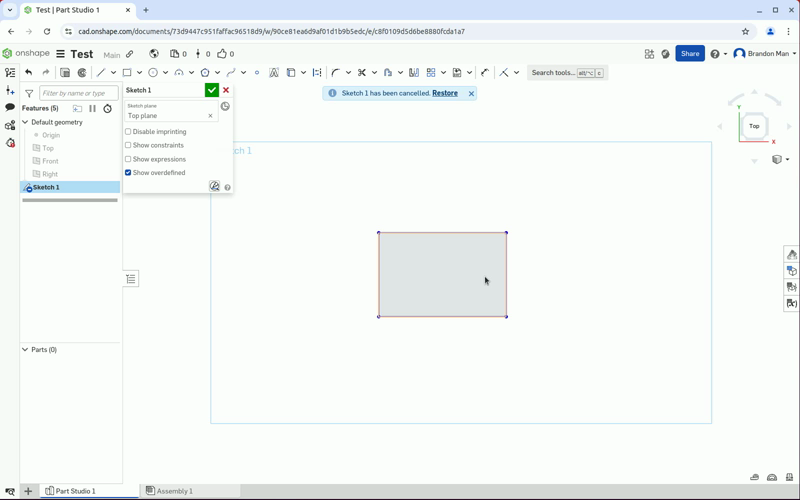
click(485, 276)
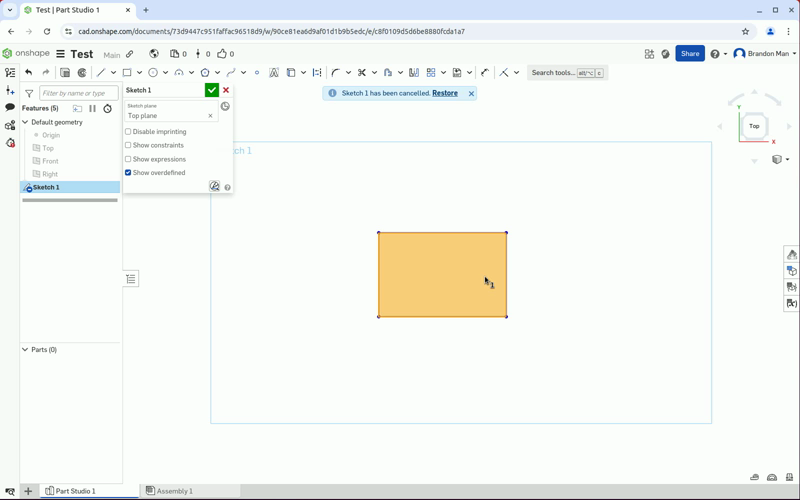
mouse_move(73, 352)
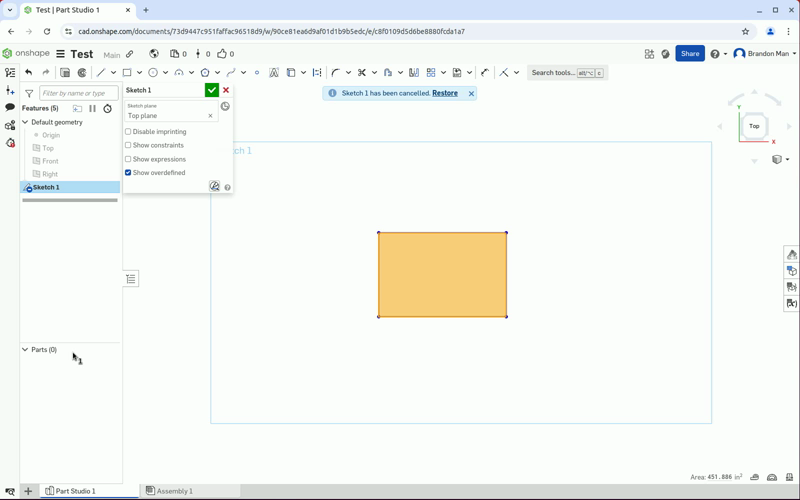
key(shift+y)
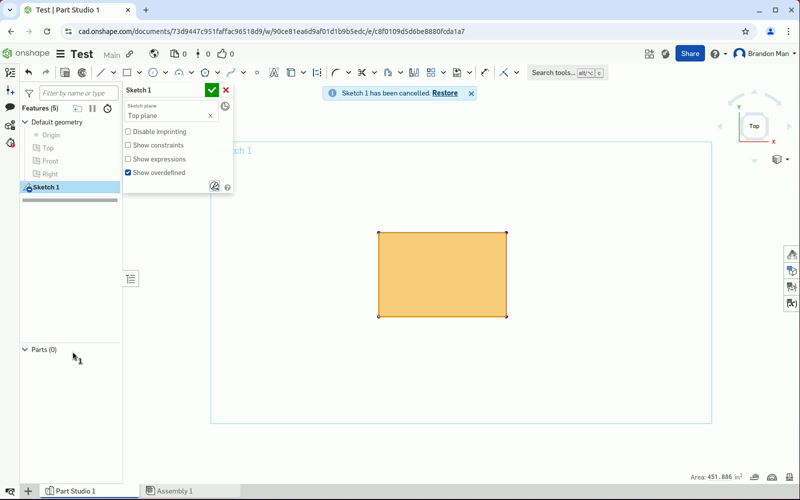
key(shift+e)
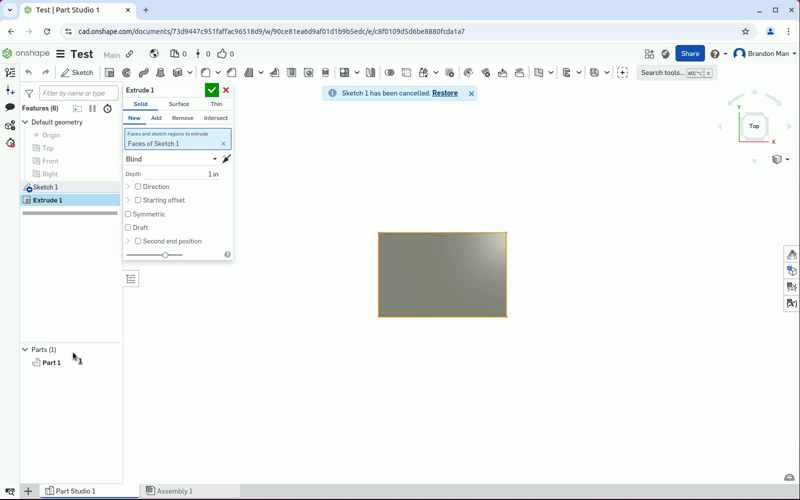
mouse_move(143, 106)
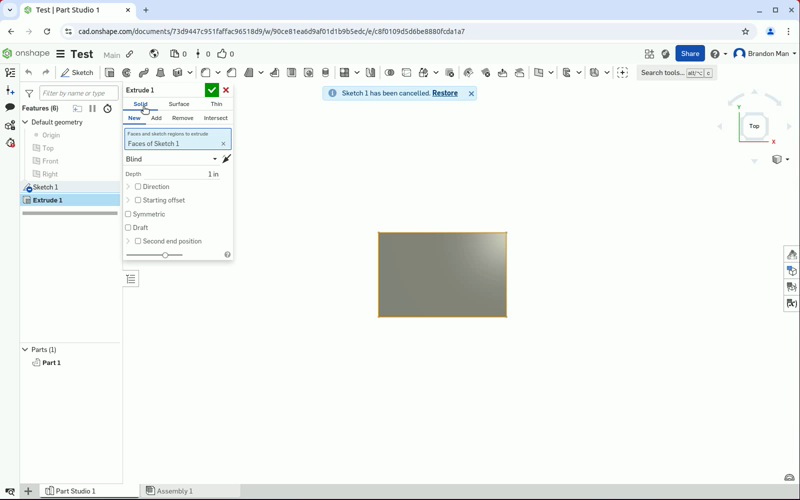
click(143, 106)
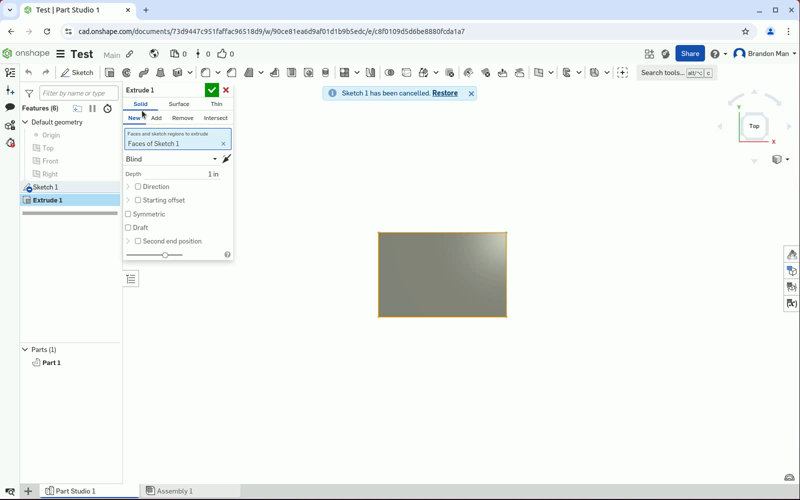
mouse_move(137, 120)
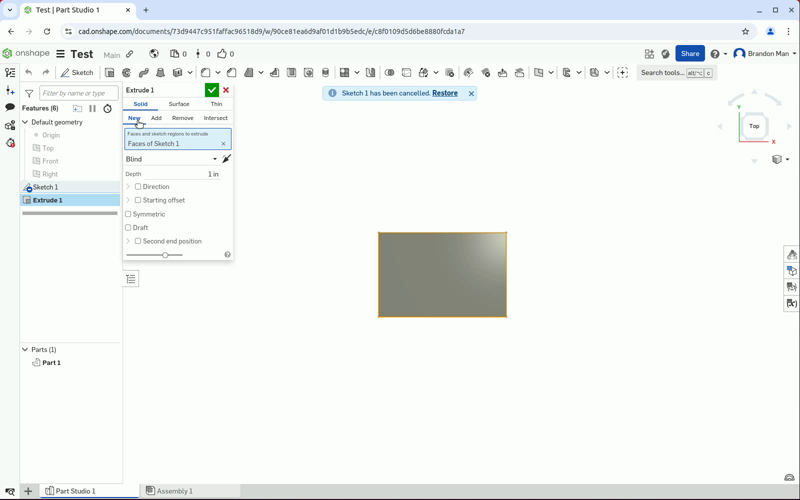
click(137, 120)
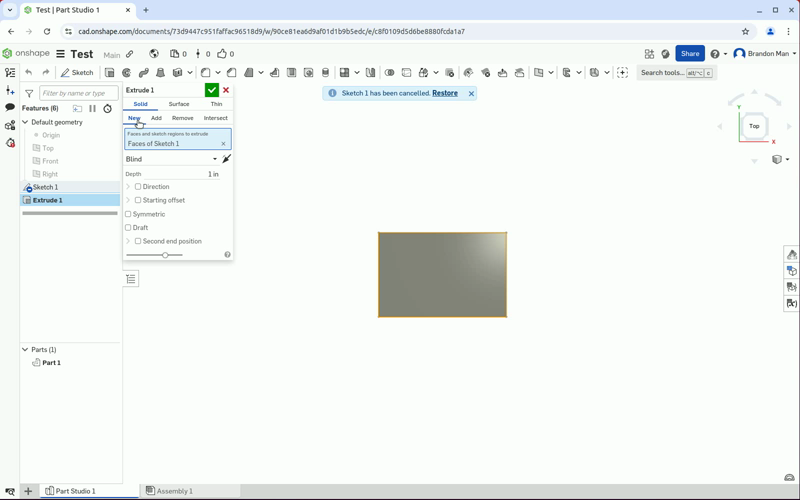
key(tab, 4)
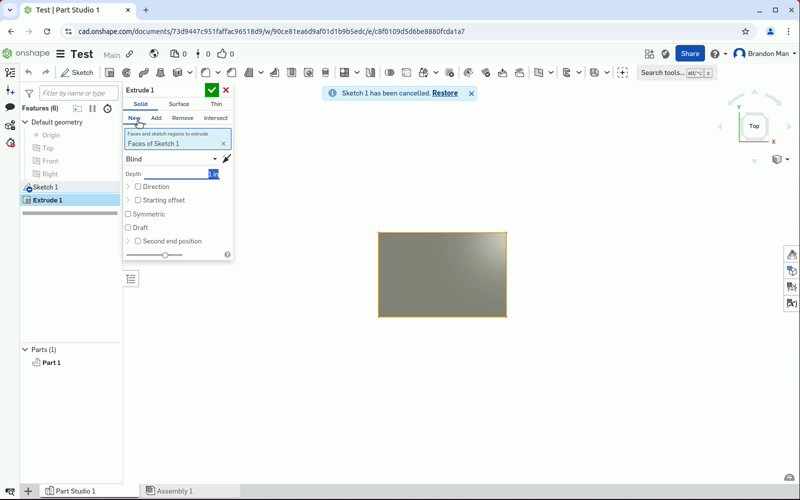
text(8.184)
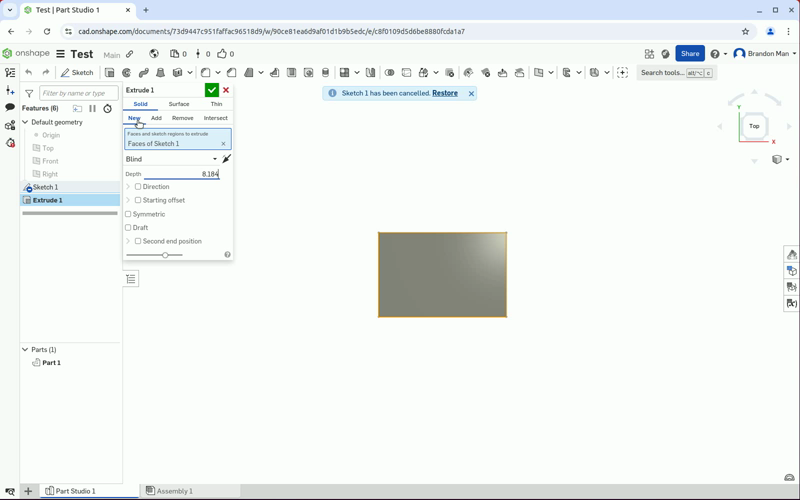
key(enter)
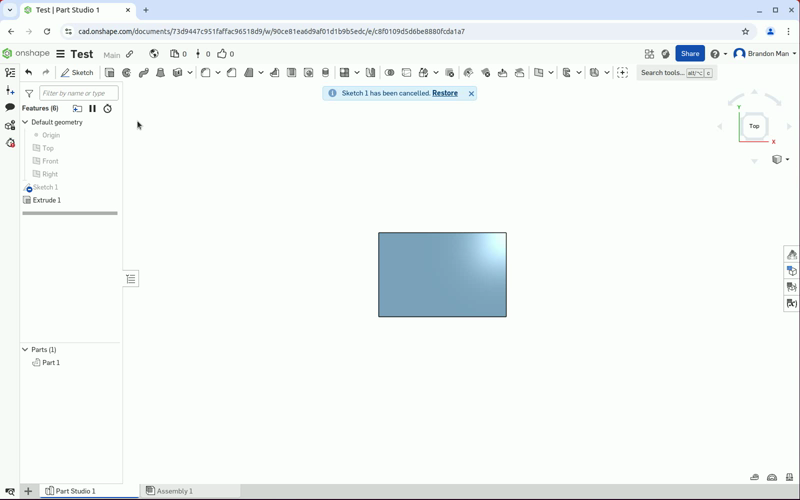
key(shift+h)
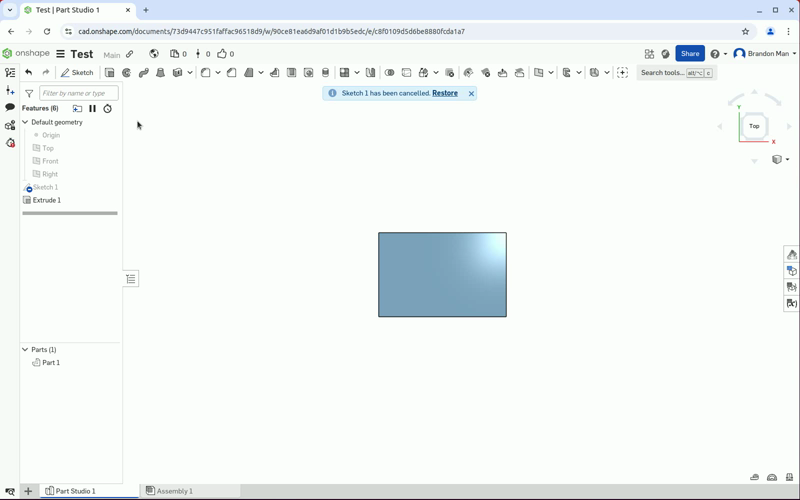
key(shift+h)
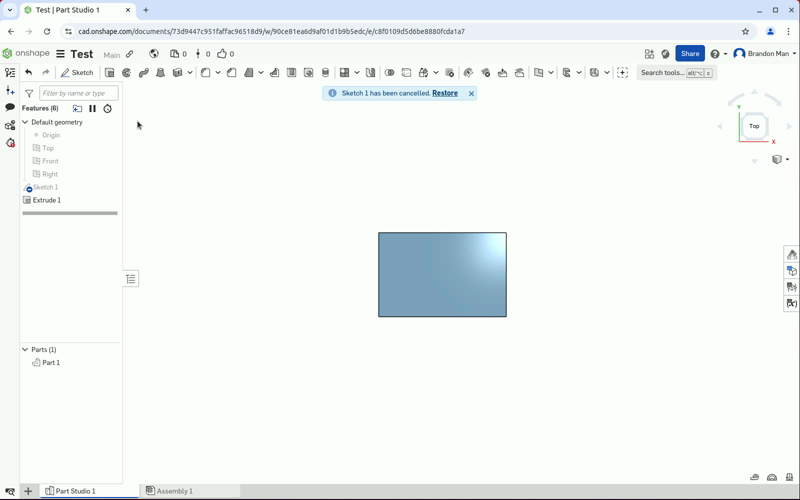
mouse_move(73, 189)
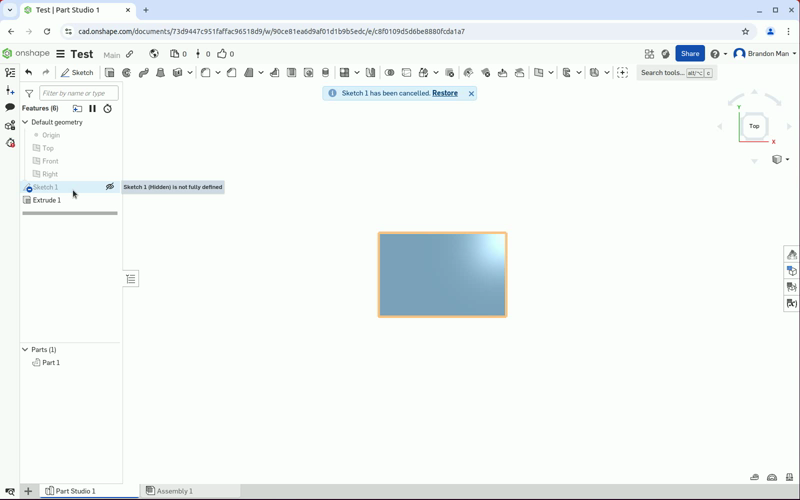
click(73, 189)
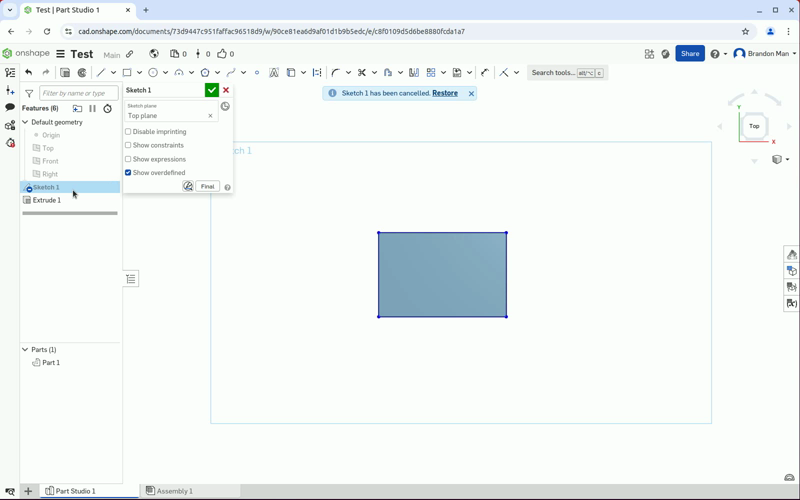
mouse_move(229, 92)
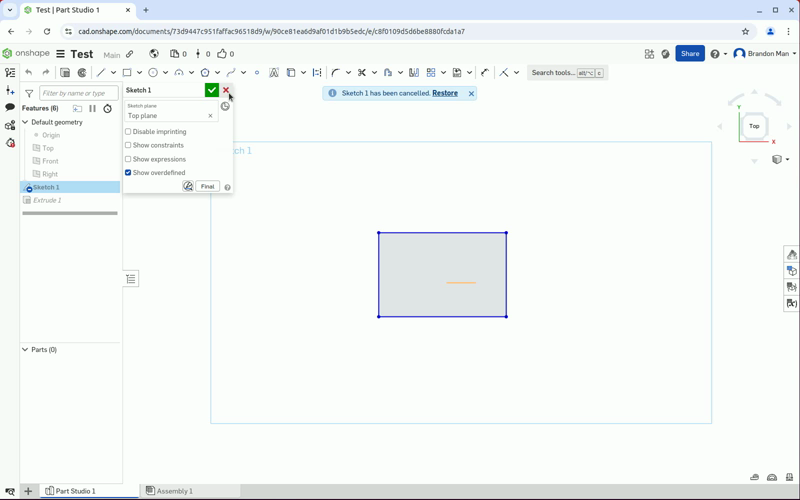
click(229, 92)
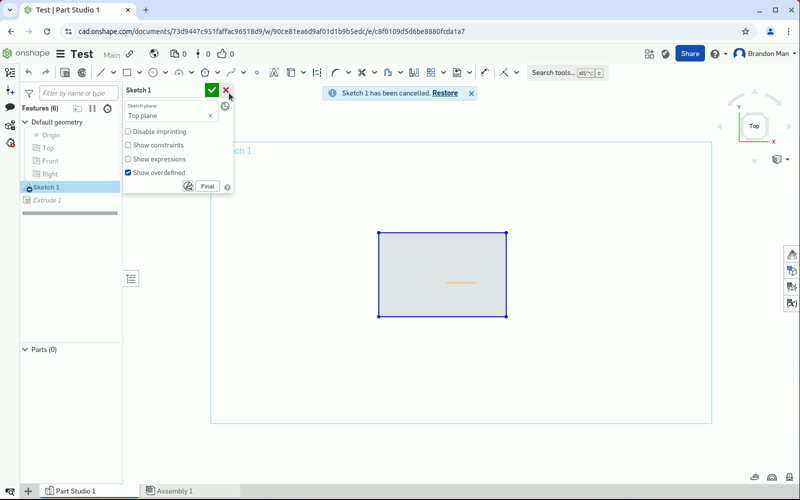
key(shift+s)
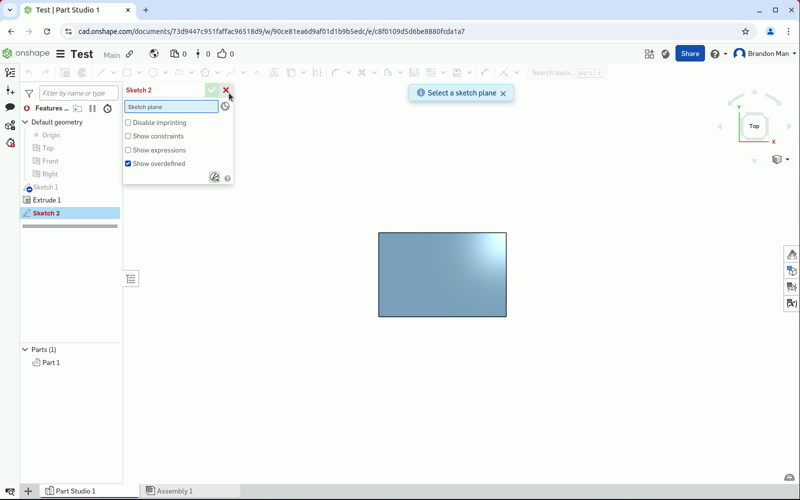
mouse_move(73, 150)
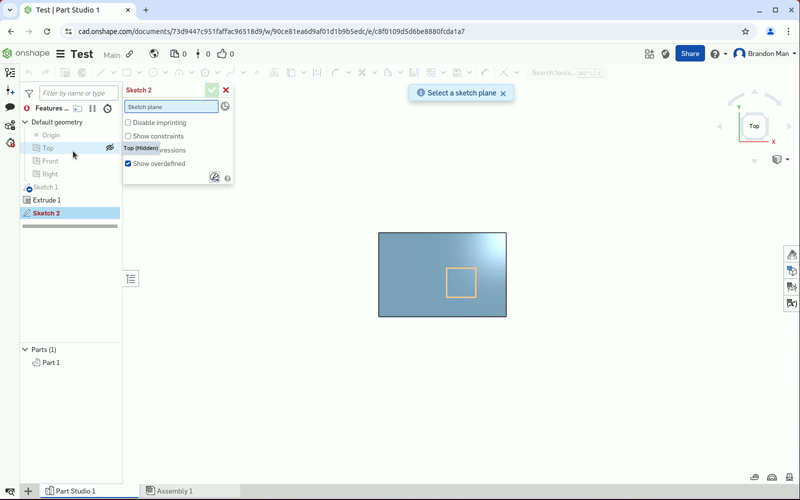
click(73, 150)
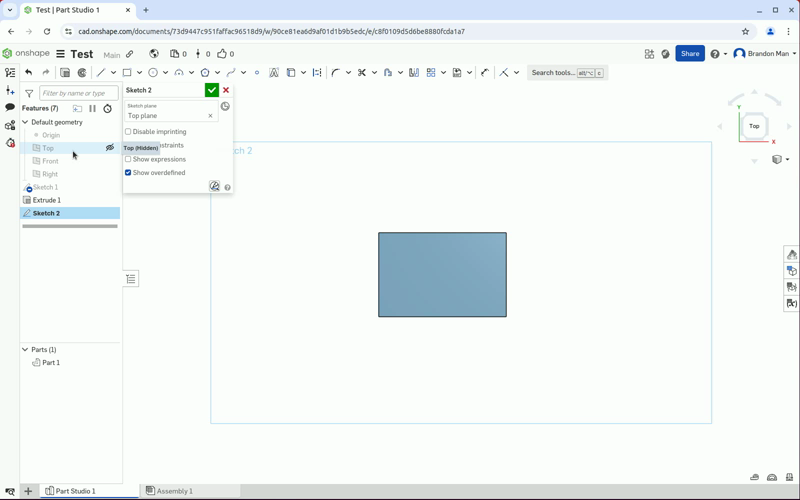
mouse_move(73, 352)
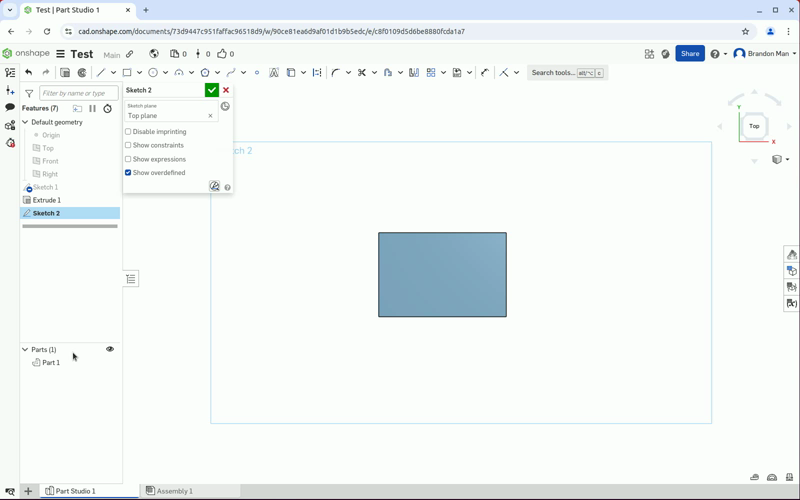
key(y)
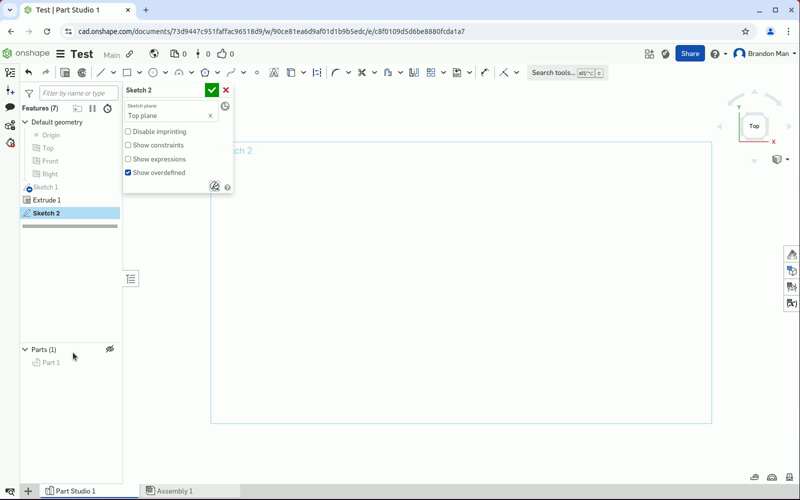
key(l)
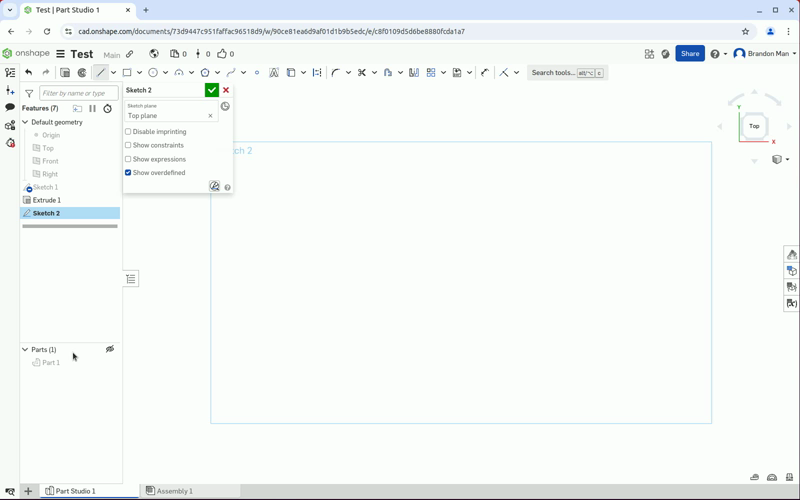
key_down(shift)
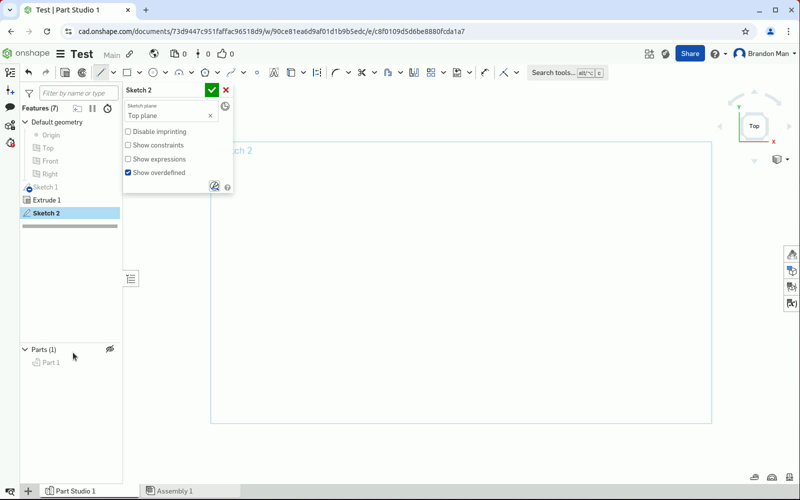
mouse_move(348, 316)
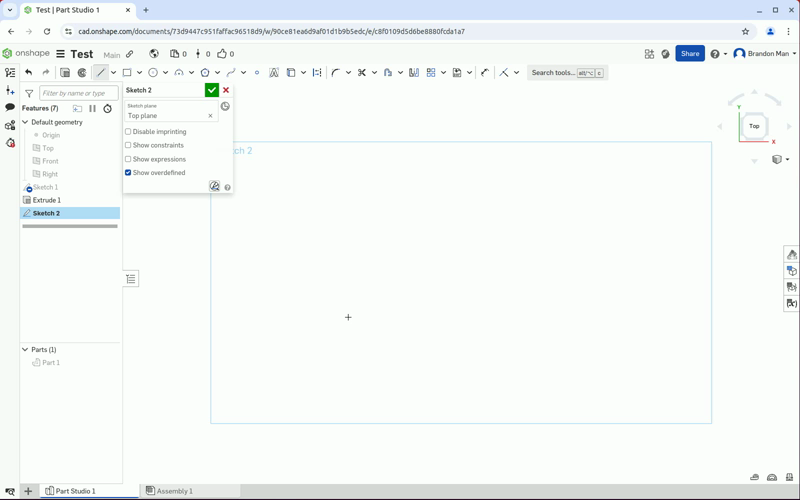
click(348, 316)
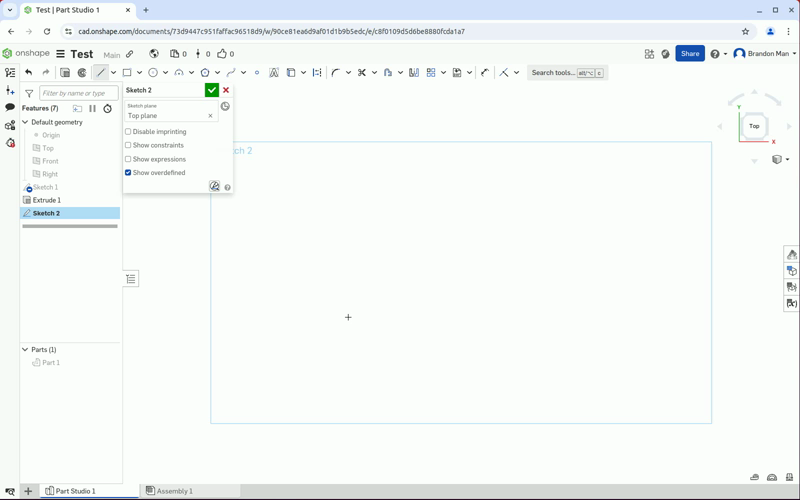
key_up(shift)
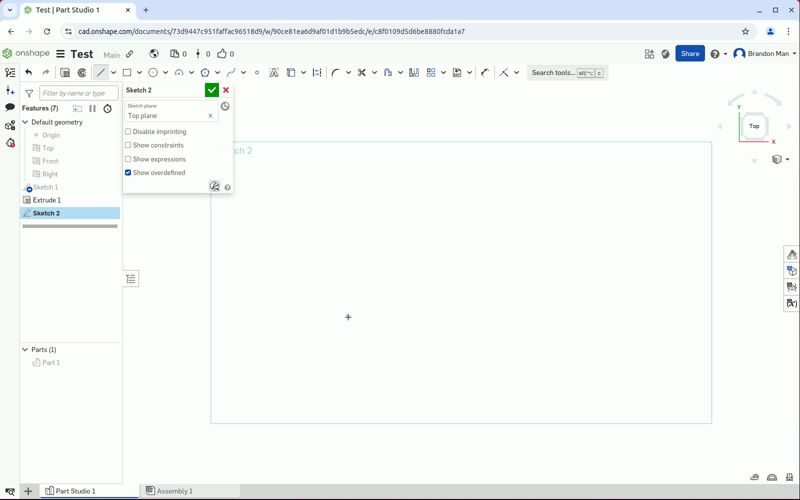
key_down(shift)
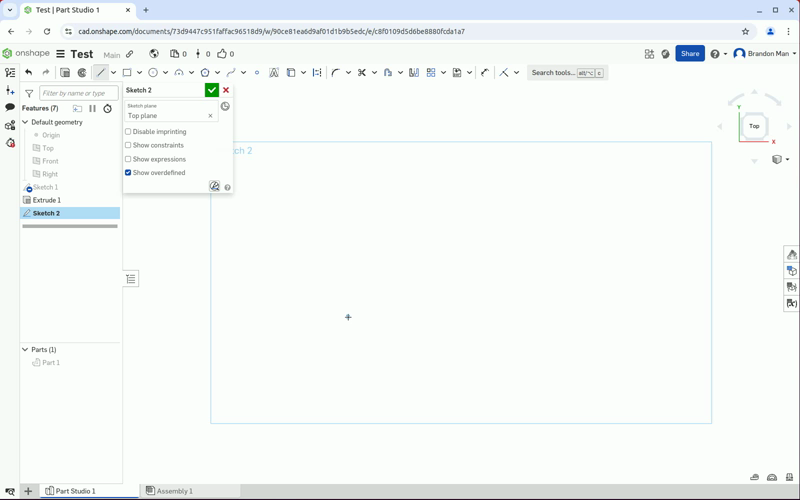
mouse_move(378, 316)
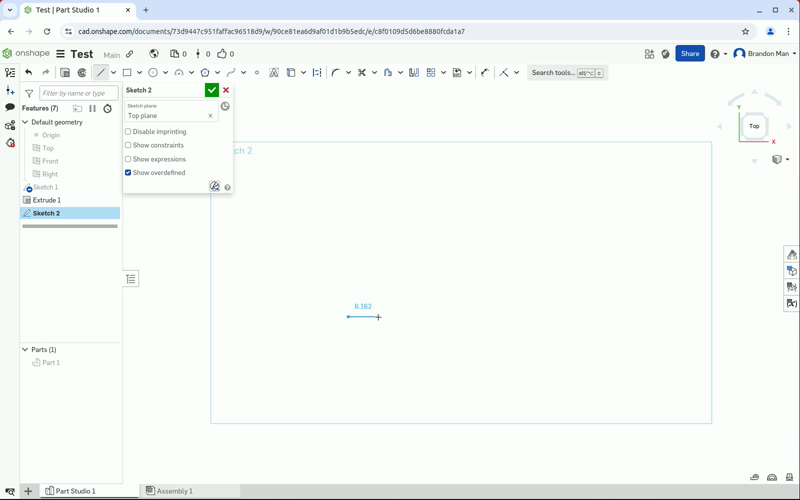
mouse_move(379, 316)
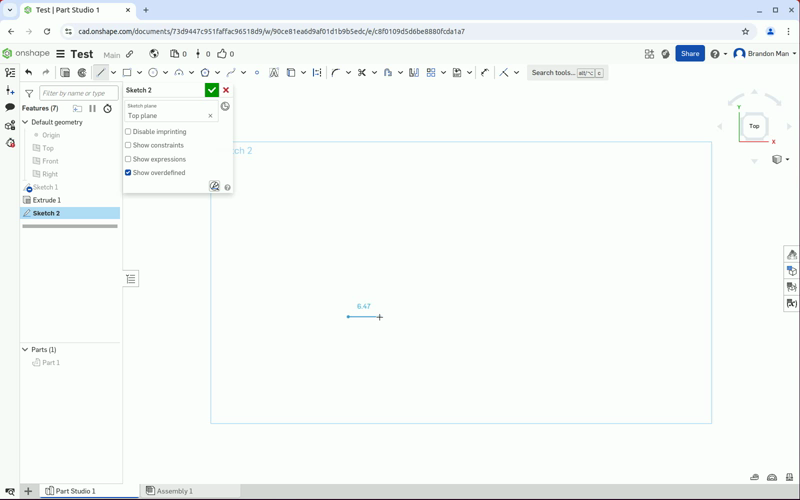
click(379, 316)
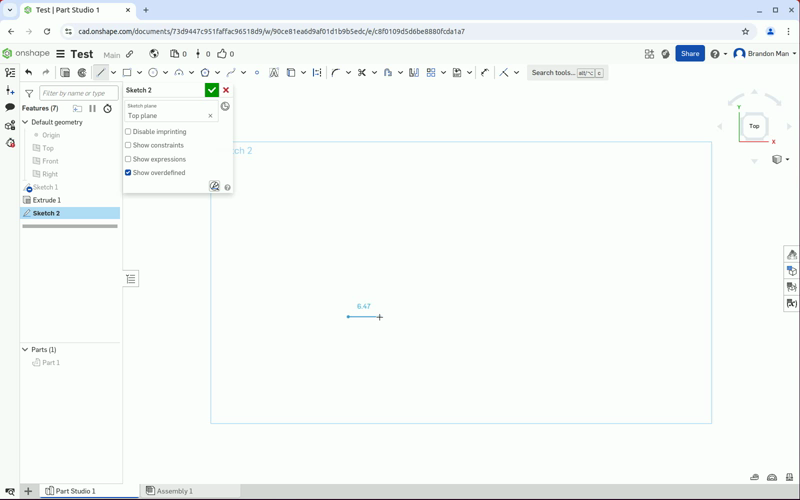
key_up(shift)
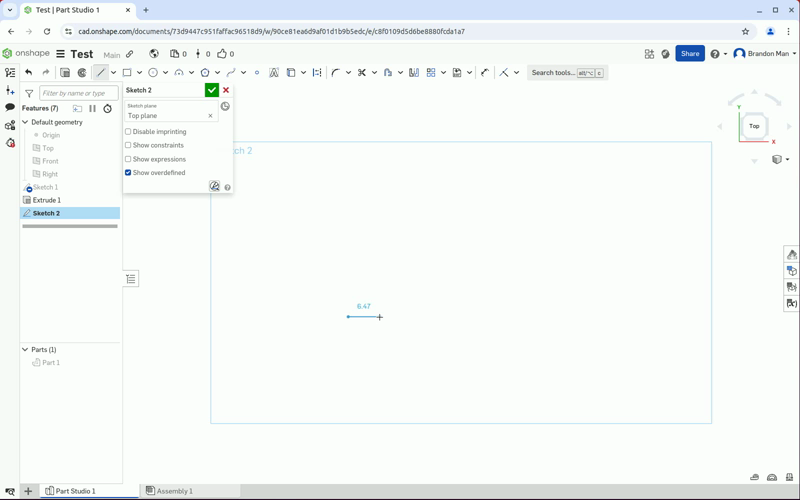
key_down(shift)
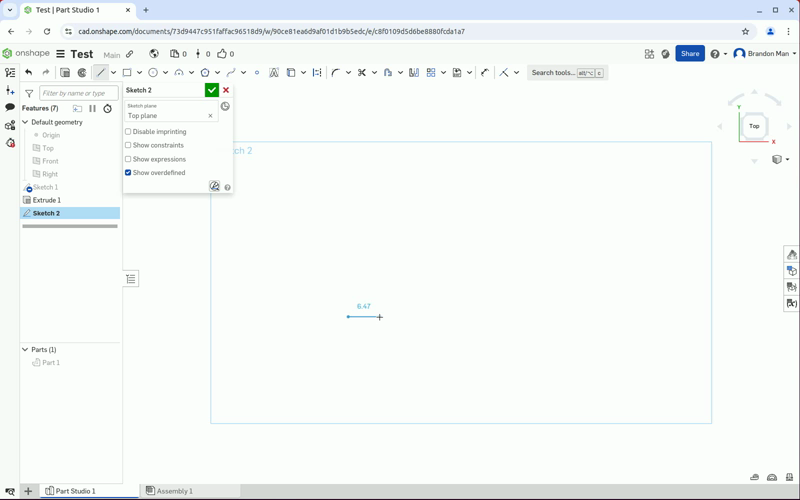
mouse_move(379, 231)
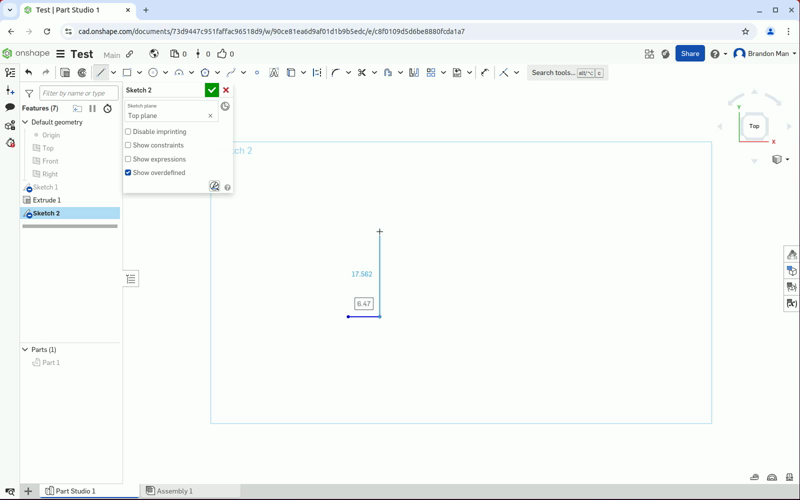
click(379, 231)
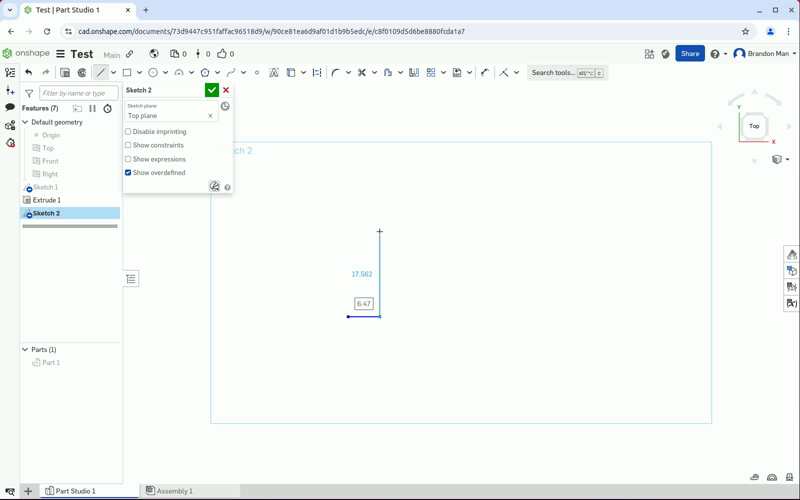
key_up(shift)
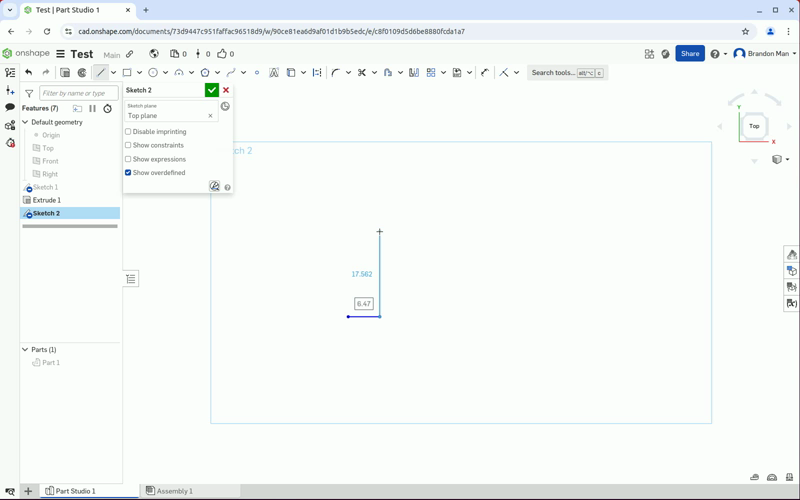
key_down(shift)
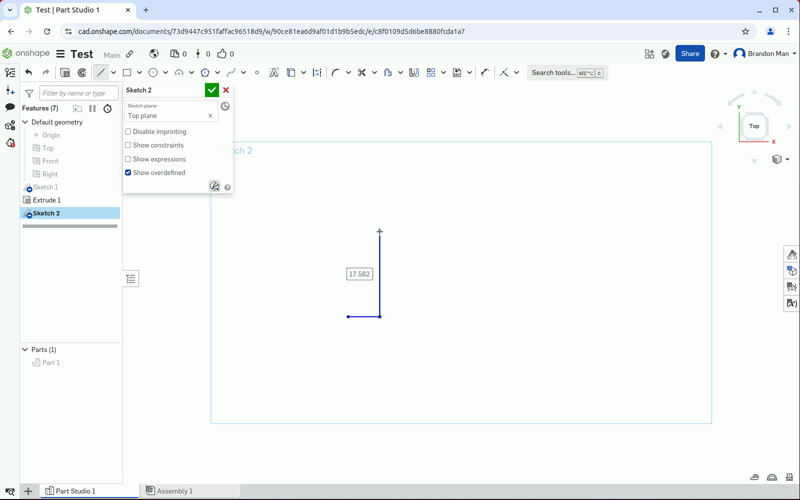
mouse_move(409, 231)
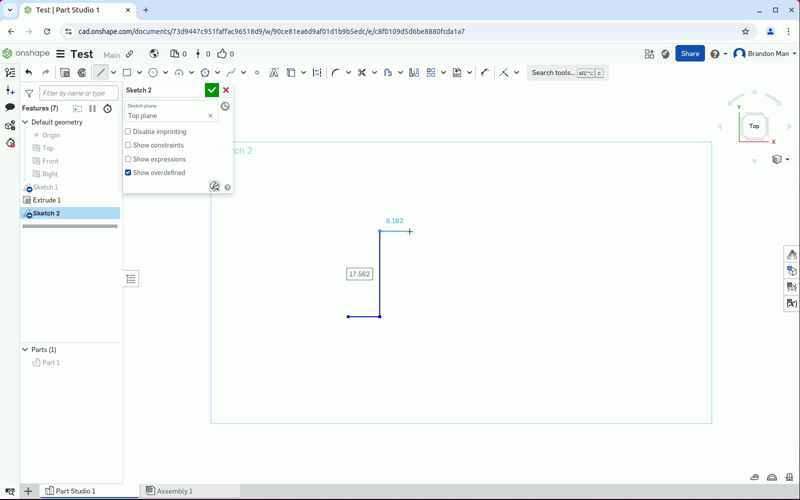
mouse_move(348, 231)
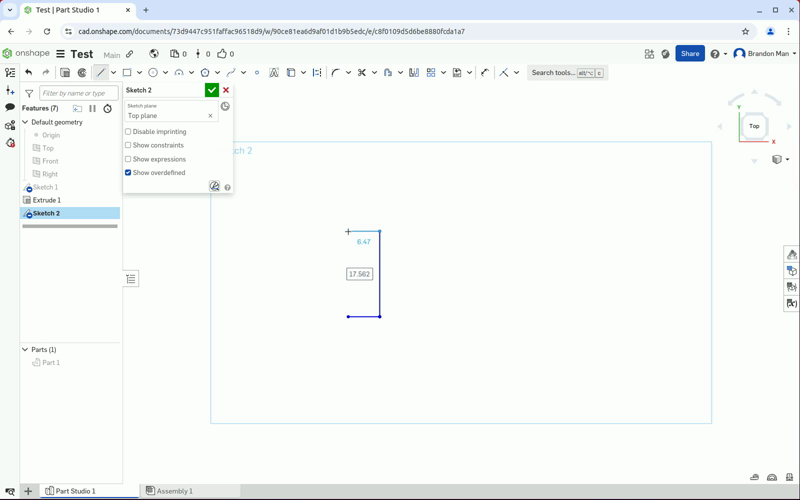
click(348, 231)
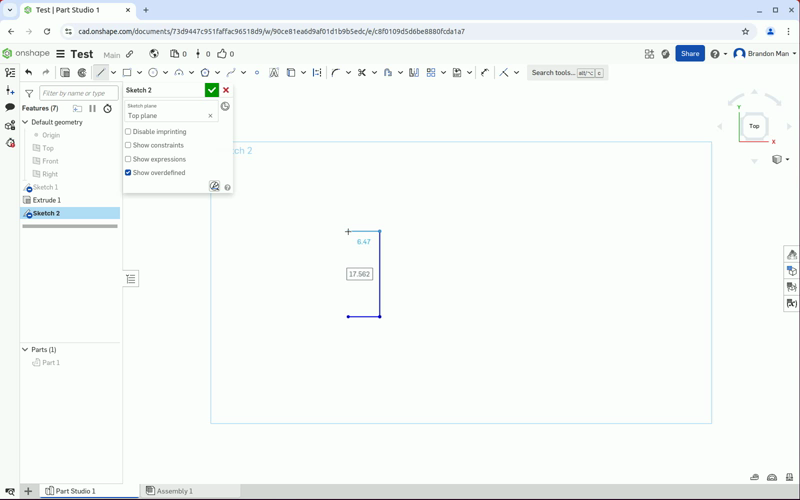
key_up(shift)
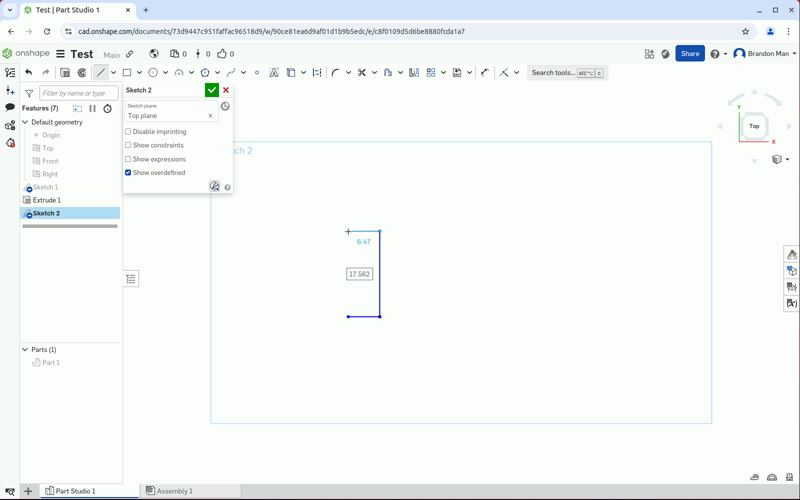
key_down(shift)
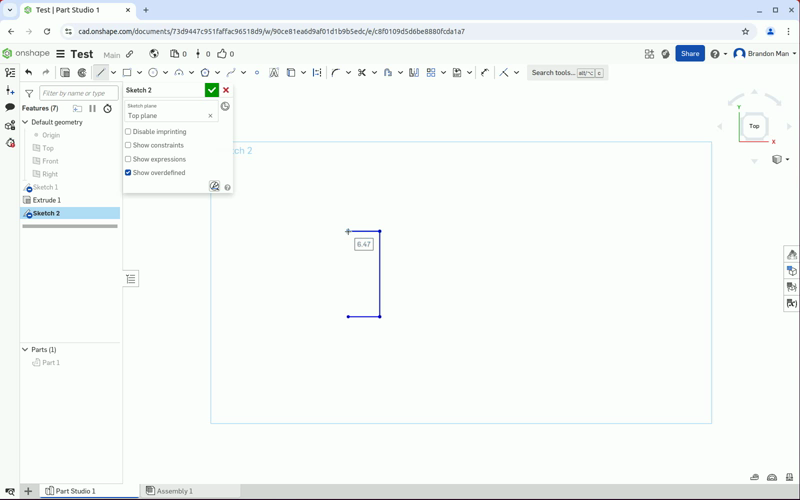
mouse_move(348, 316)
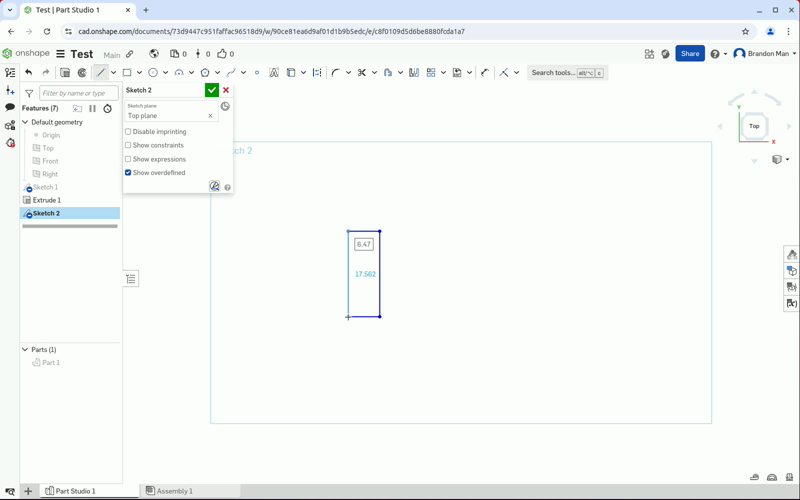
key_up(shift)
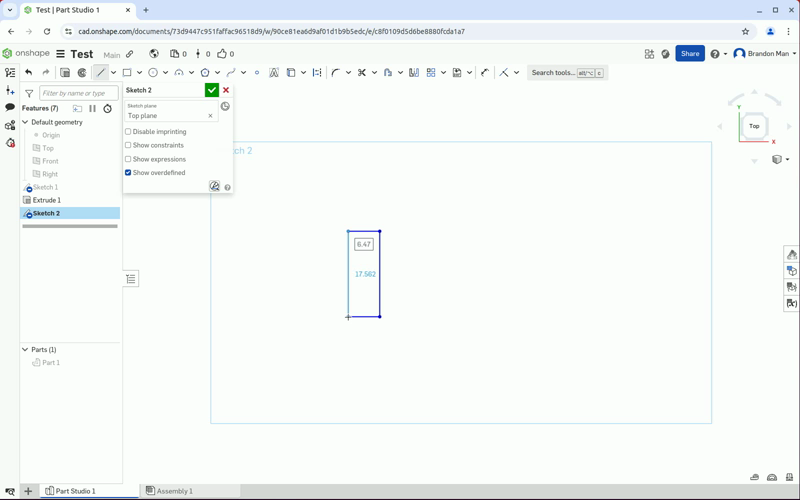
click(348, 316)
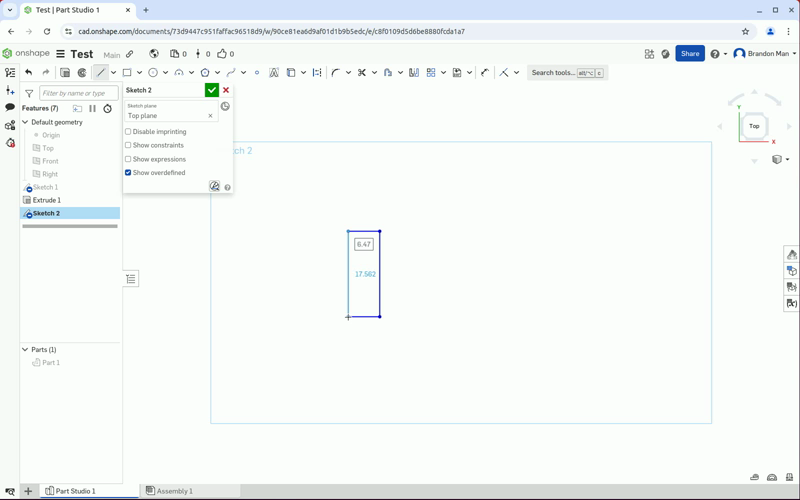
key(esc)
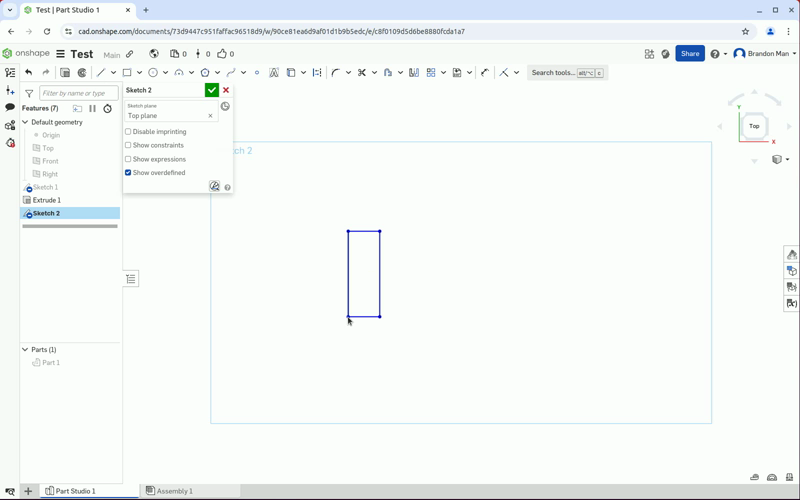
mouse_move(351, 255)
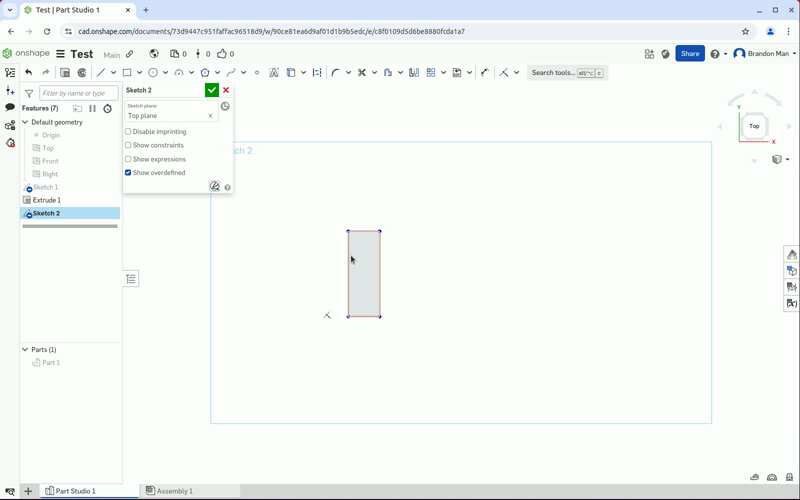
click(351, 255)
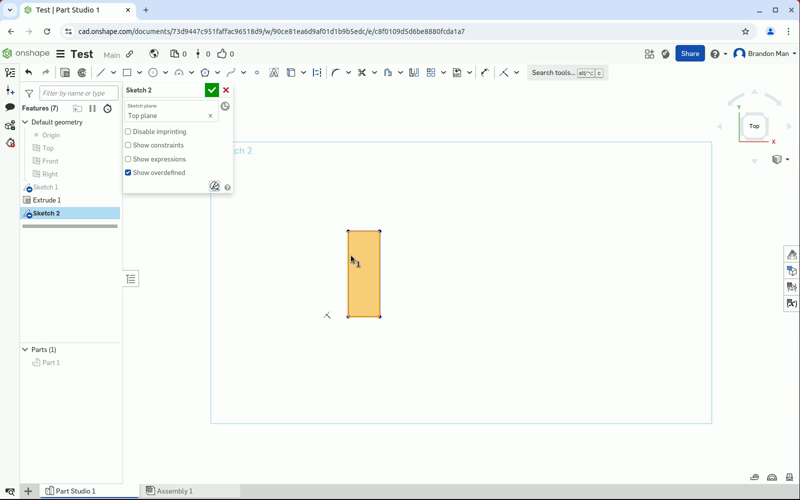
mouse_move(73, 352)
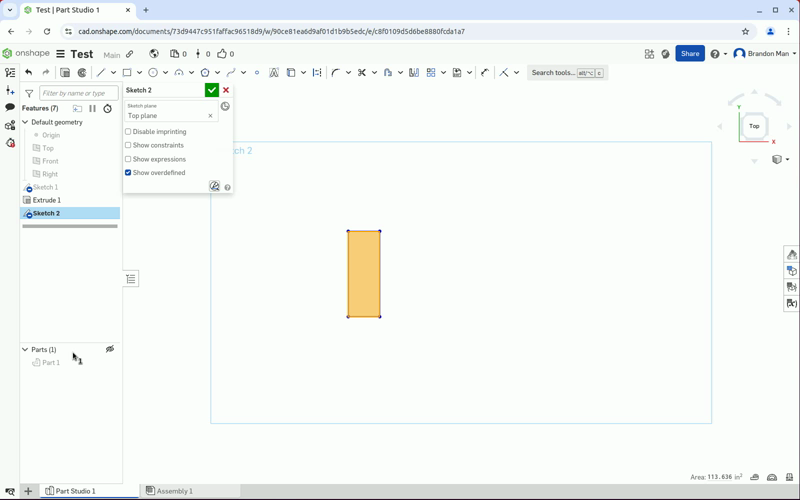
key(shift+y)
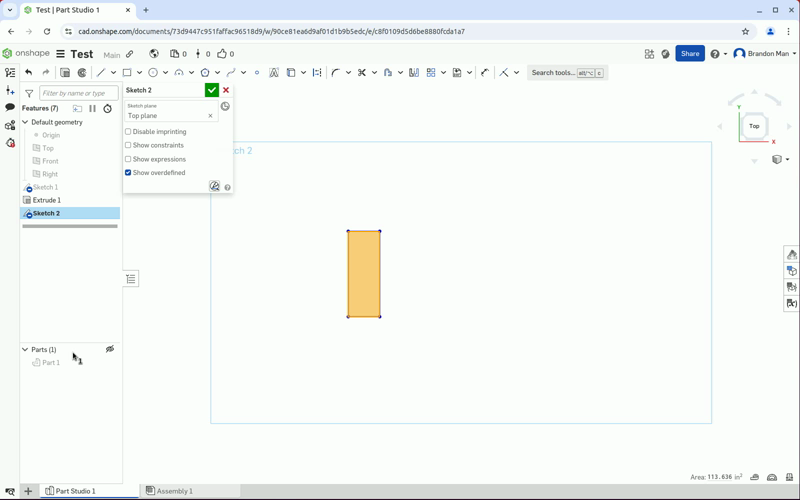
key(shift+e)
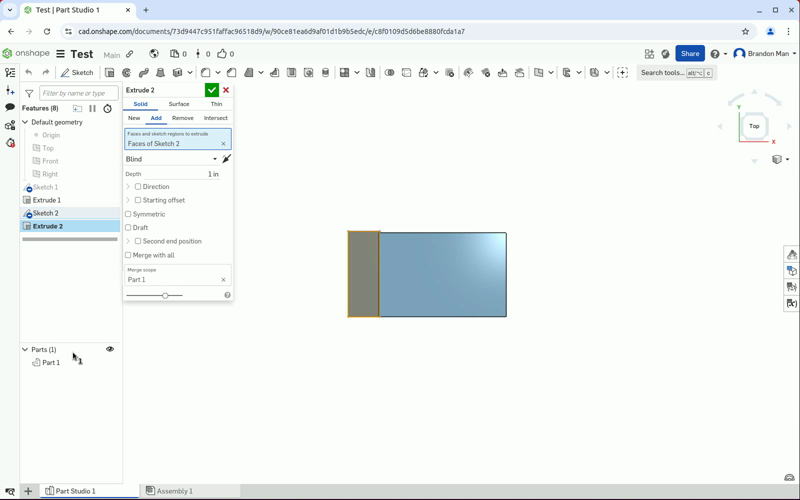
mouse_move(143, 106)
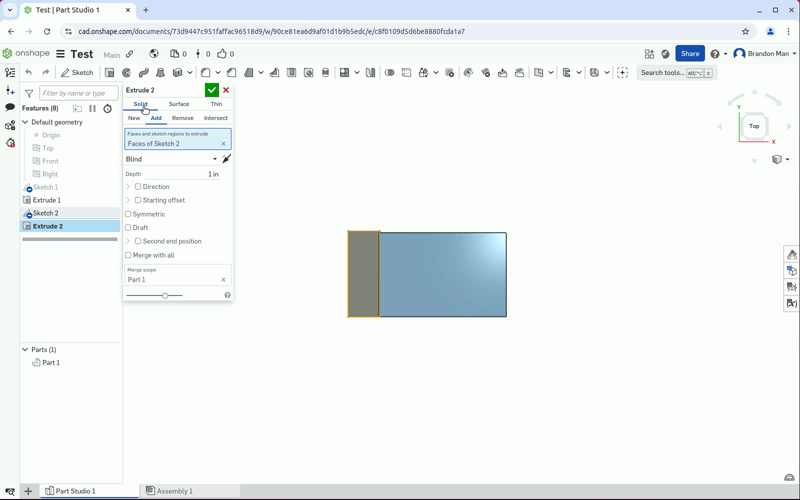
click(143, 106)
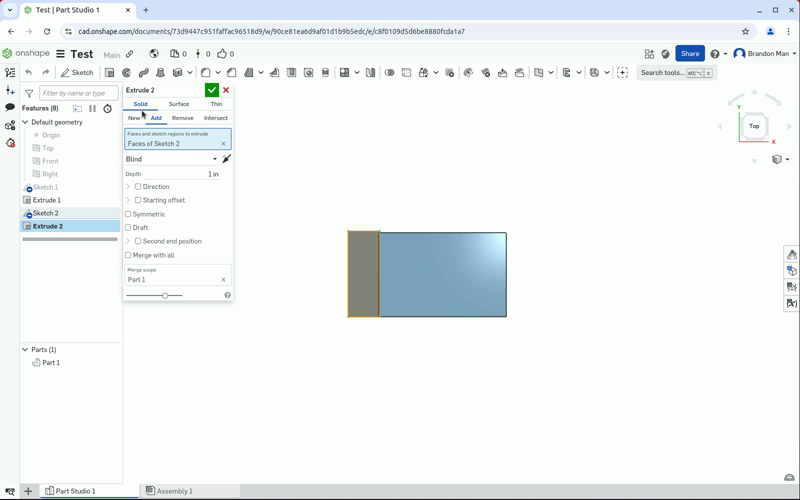
mouse_move(137, 120)
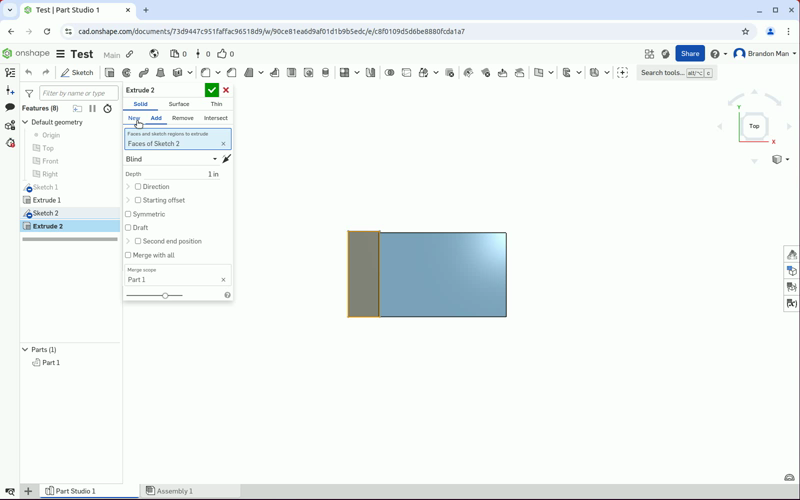
click(137, 120)
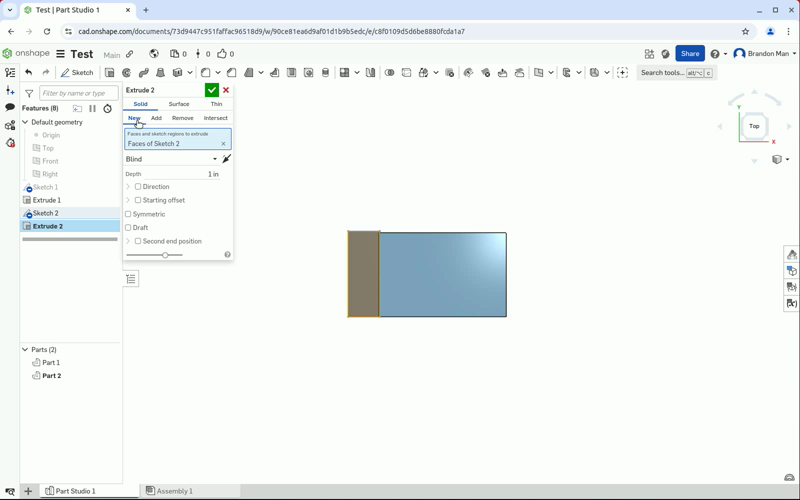
key(tab, 4)
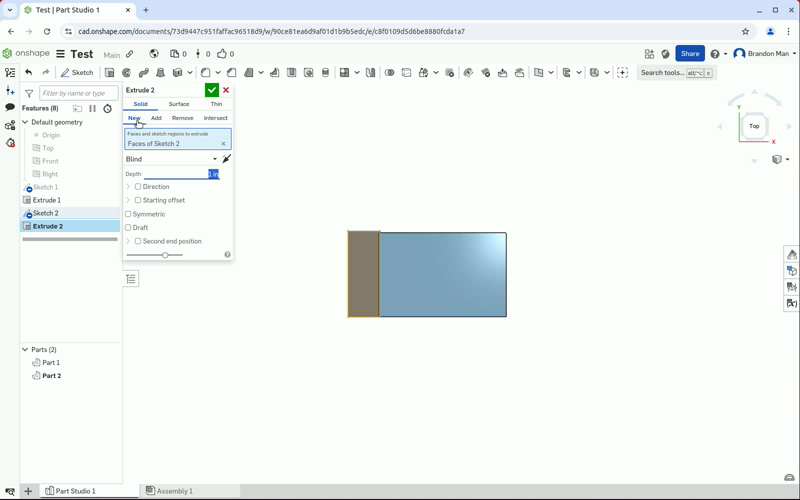
text(2.407)
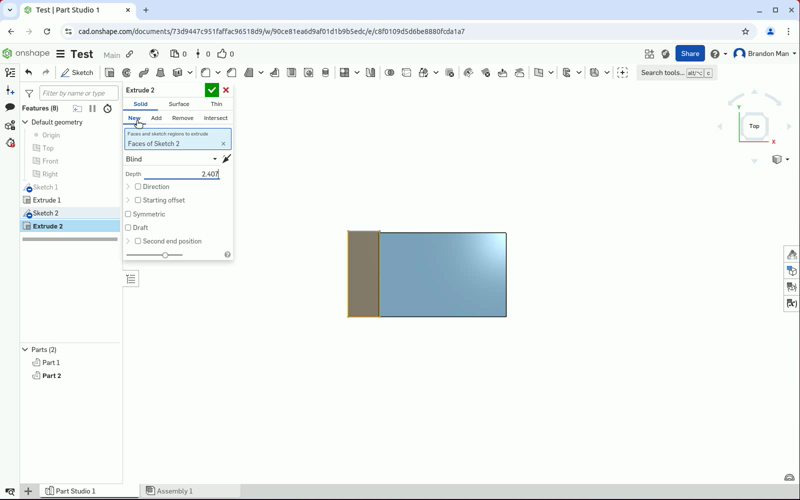
key(enter)
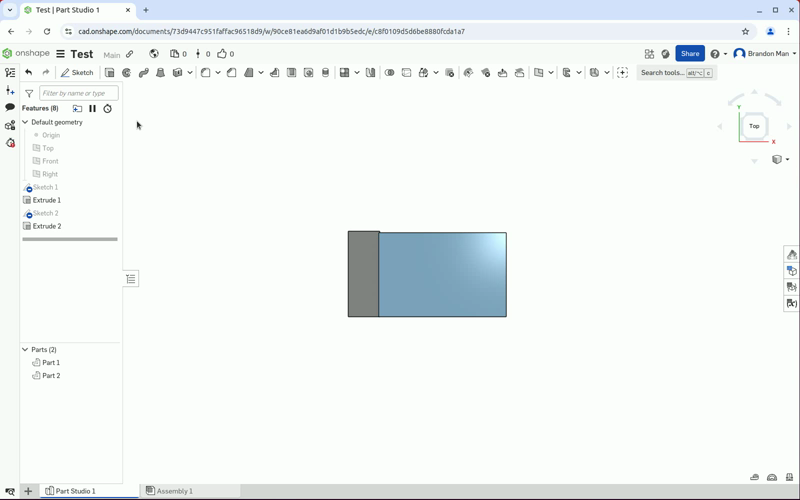
key(shift+h)
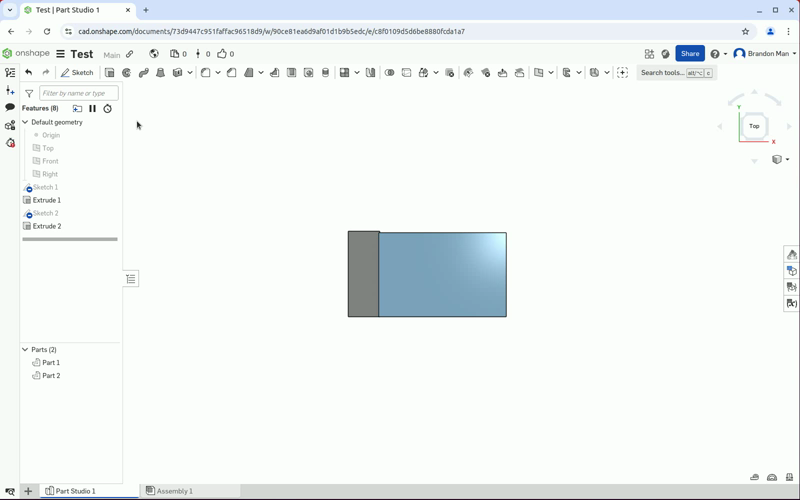
key(shift+h)
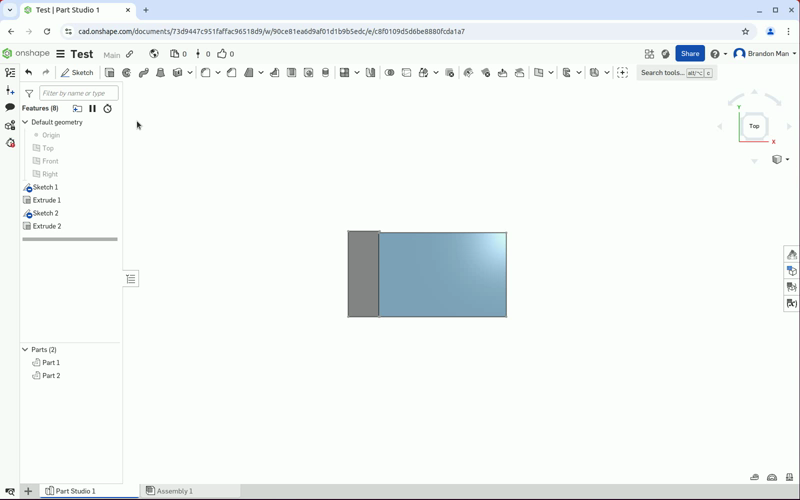
key(shift+7)
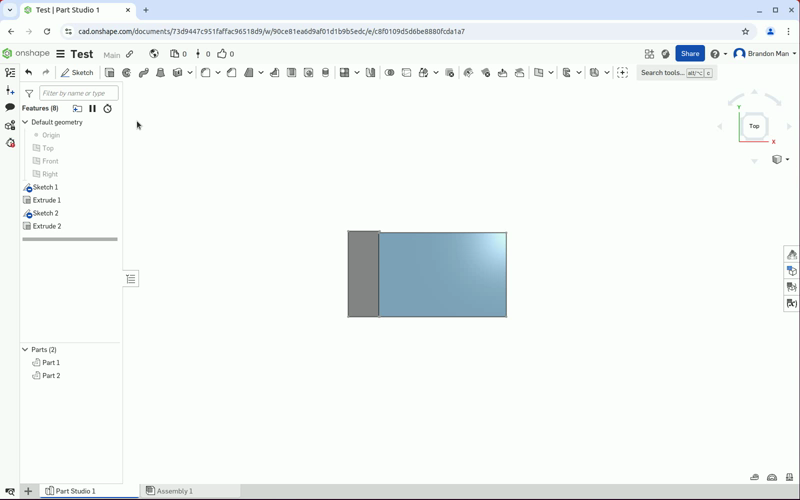
key(up, 3)
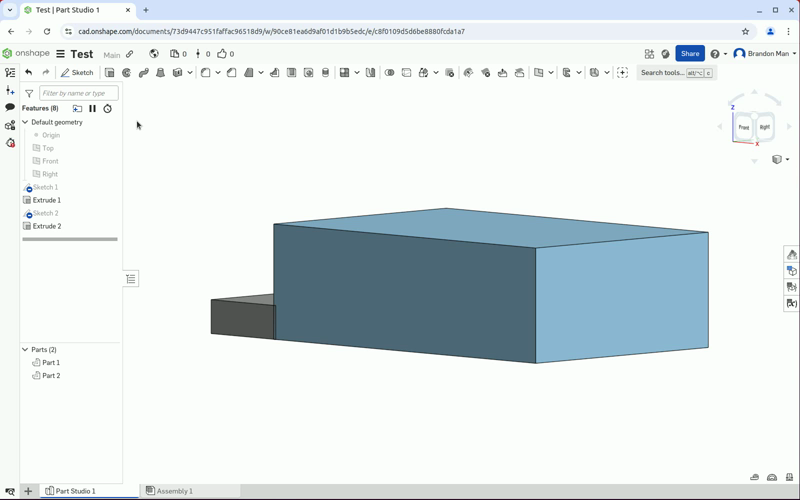
key(left, 3)
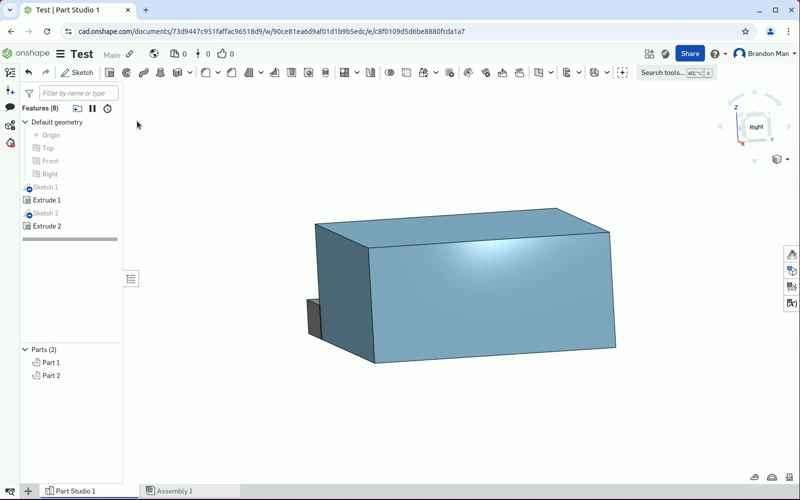
key(right, 3)
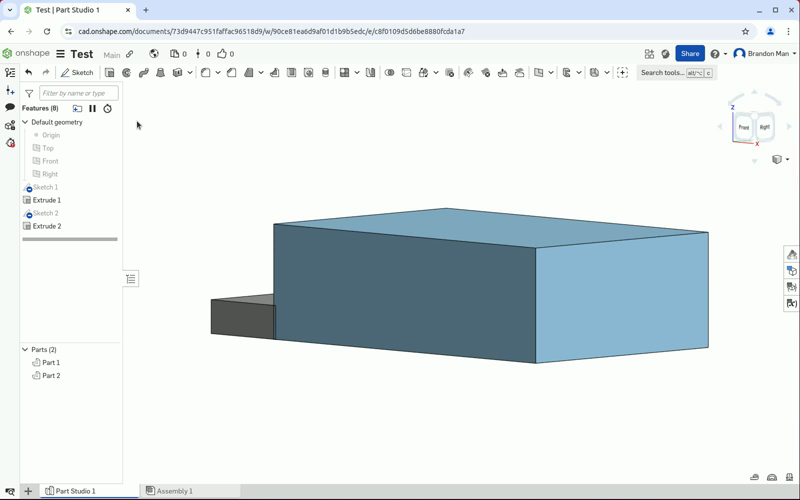
key(down, 3)
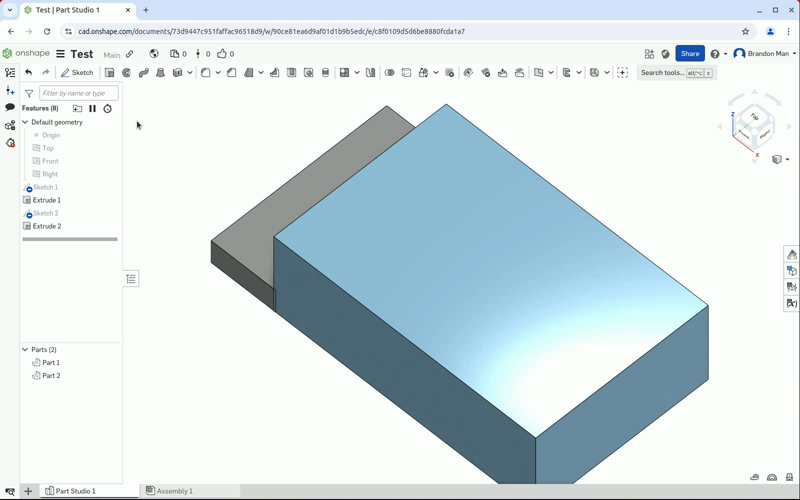
mouse_move(73, 189)
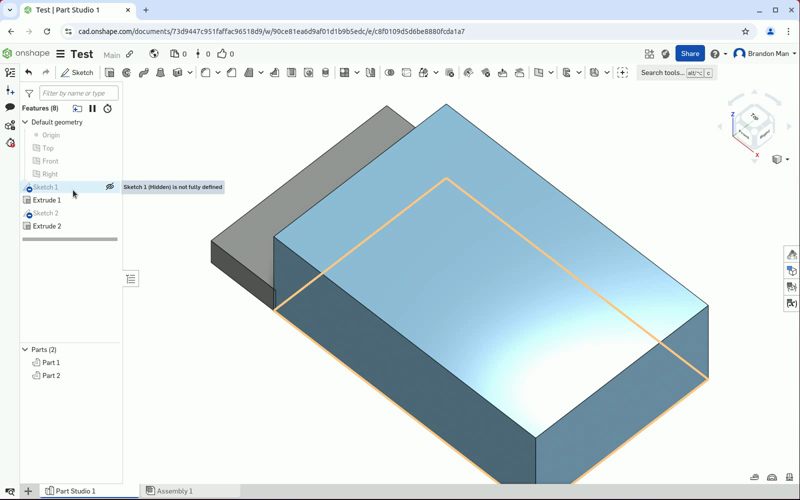
click(73, 189)